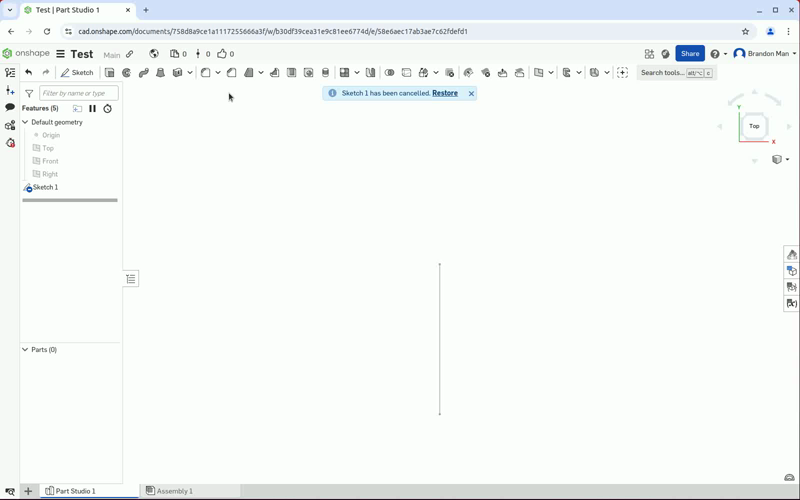
key(shift+h)
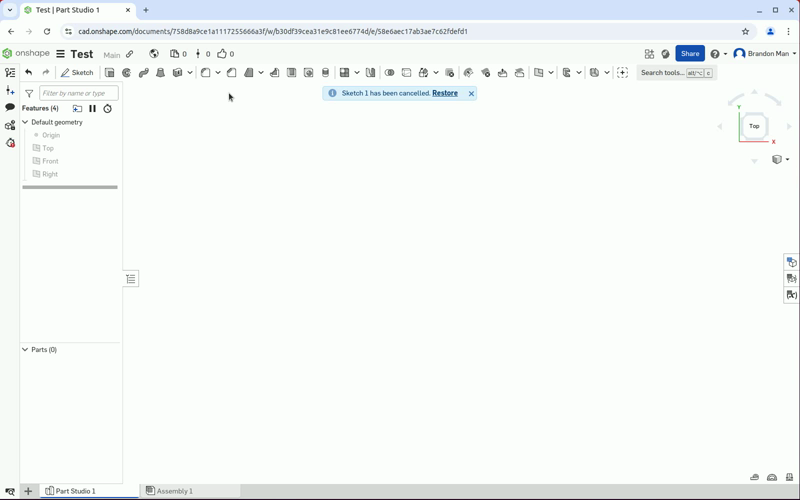
mouse_move(73, 352)
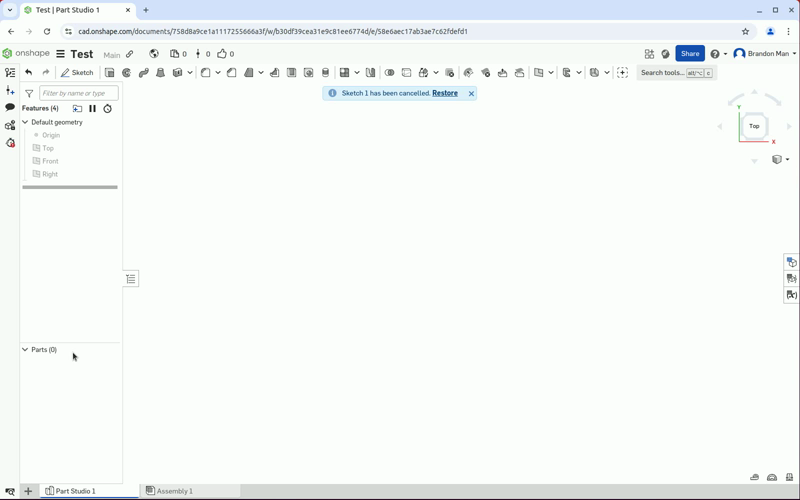
key(y)
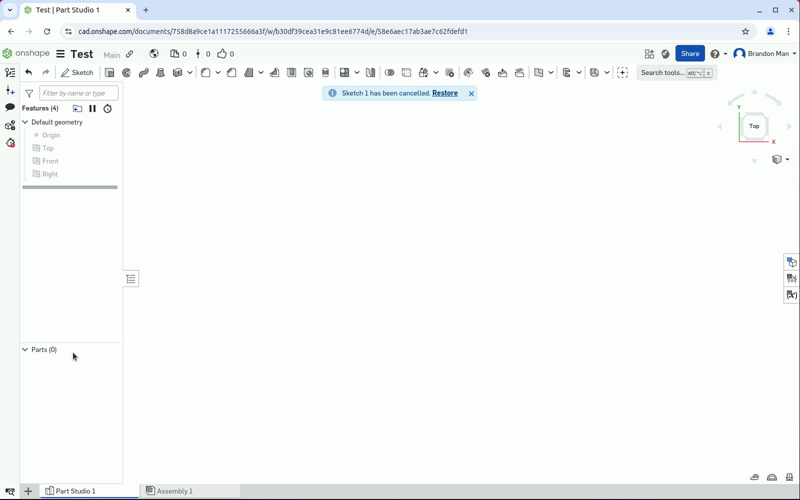
key(shift+p)
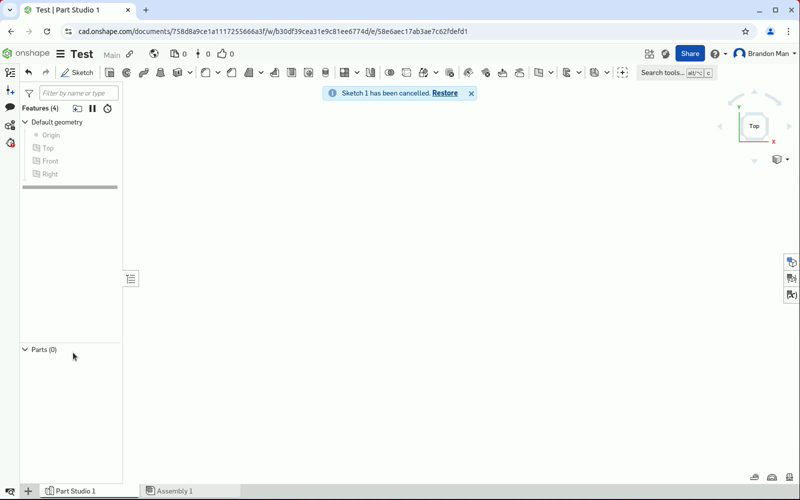
key(space)
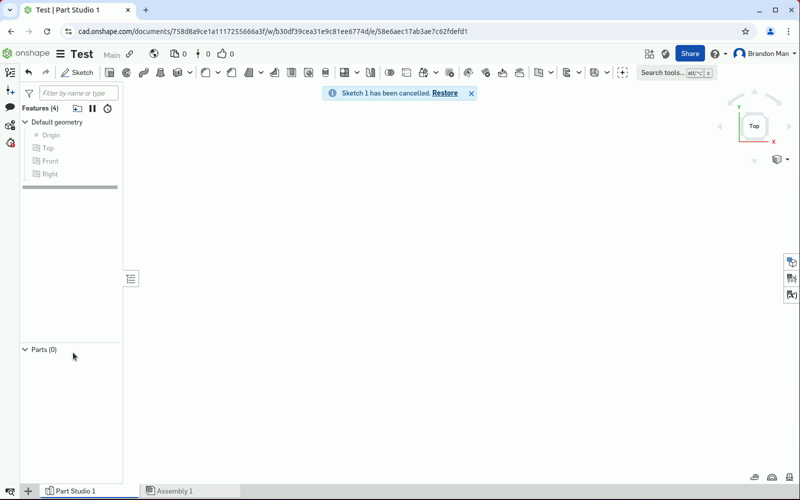
key_down(shift)
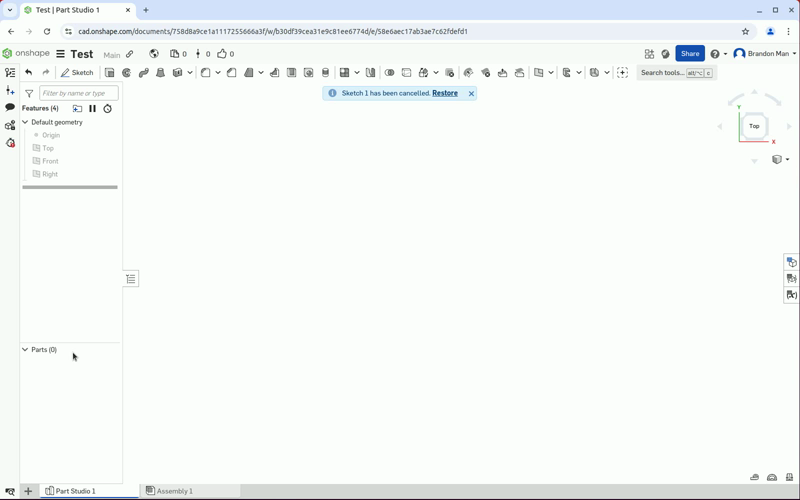
key(up)
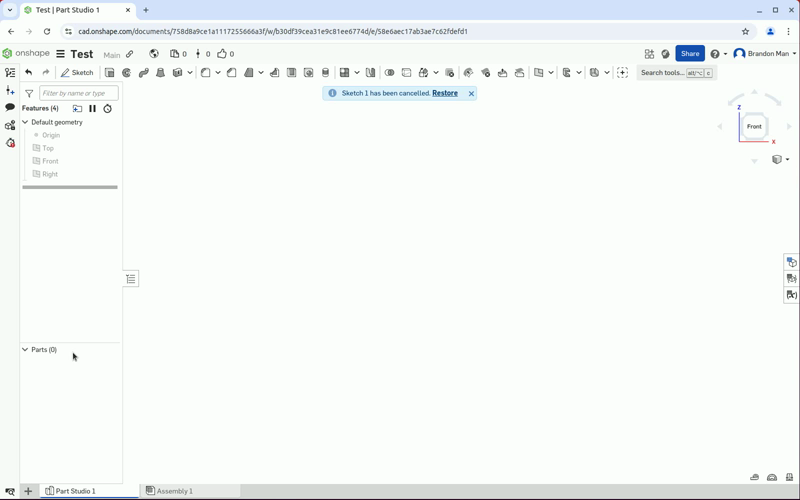
key_up(shift)
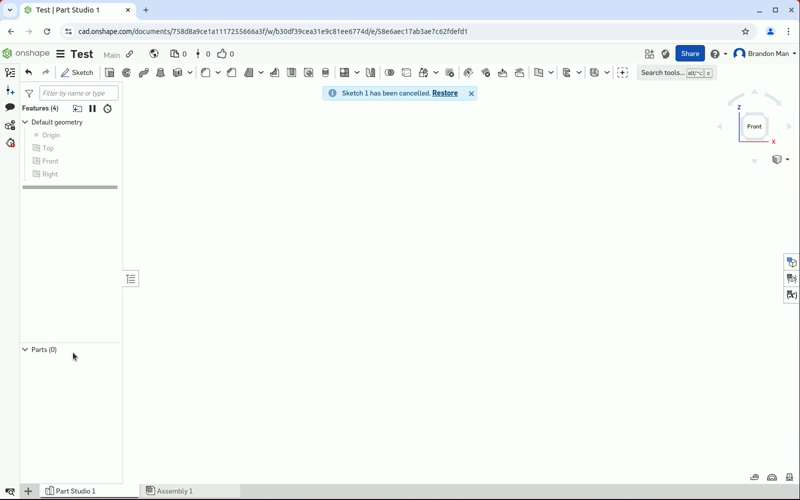
mouse_move(73, 352)
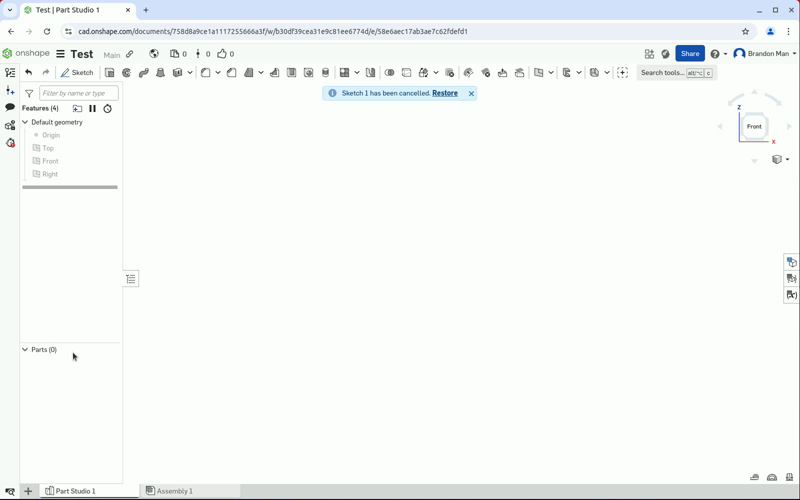
key(shift+y)
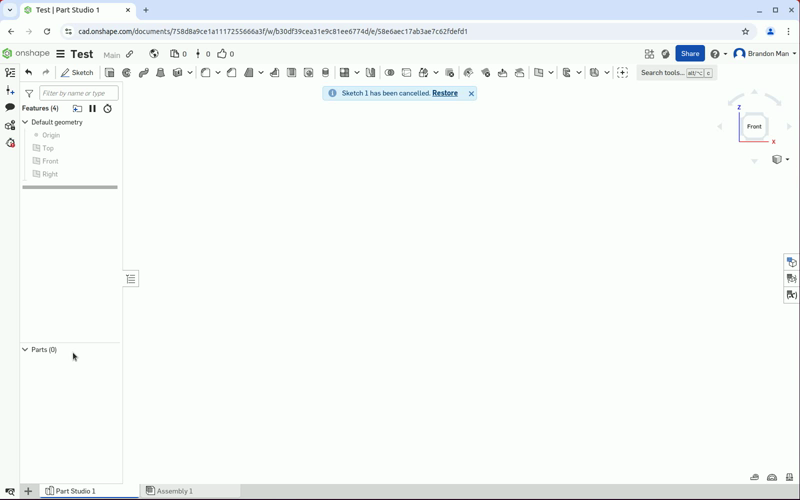
key(shift+s)
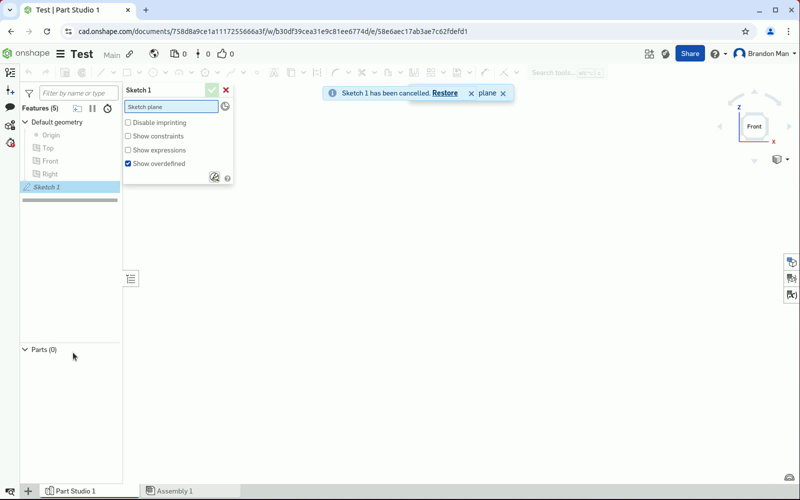
mouse_move(73, 163)
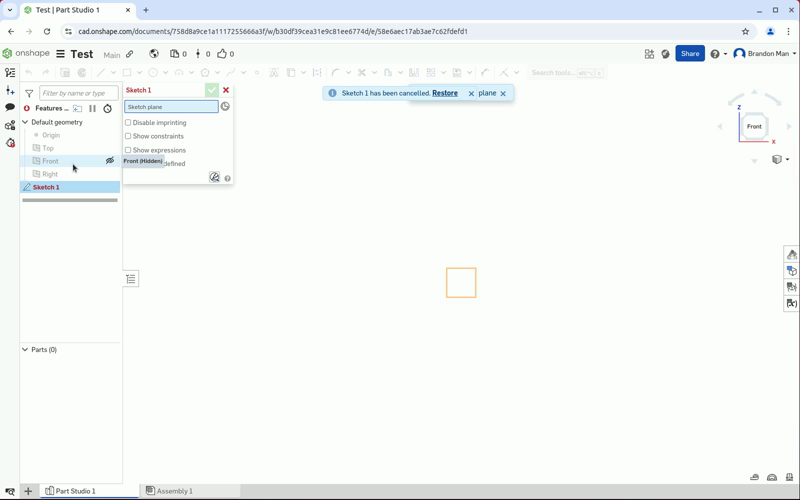
click(73, 163)
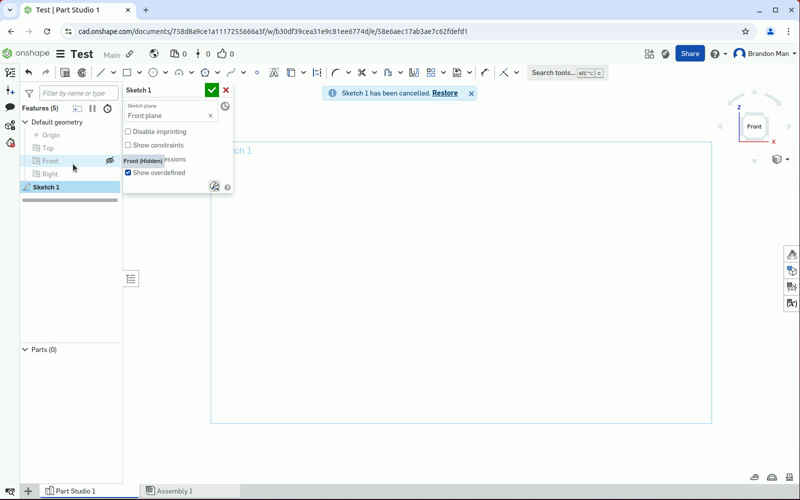
mouse_move(73, 352)
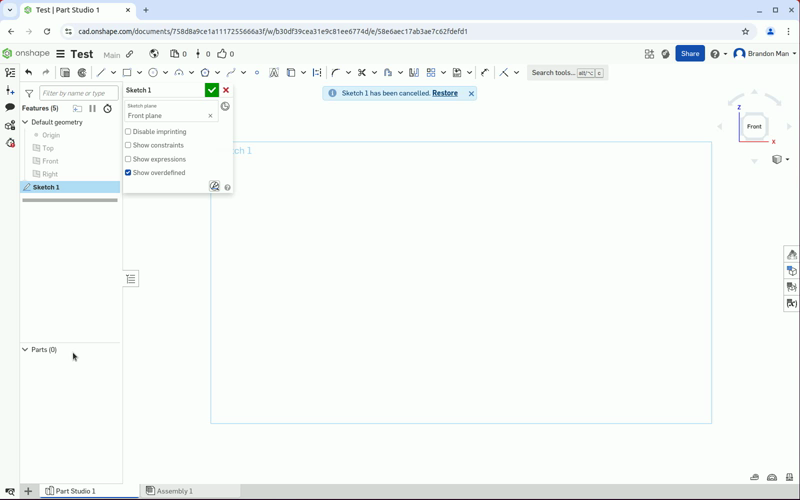
key(y)
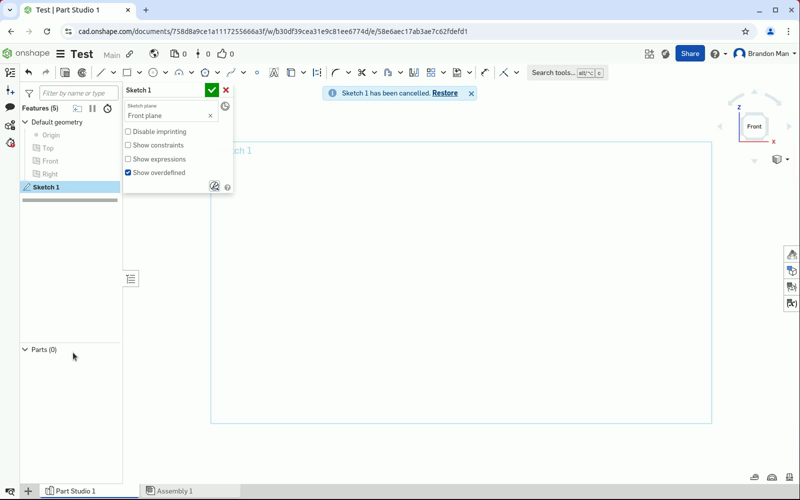
key(c)
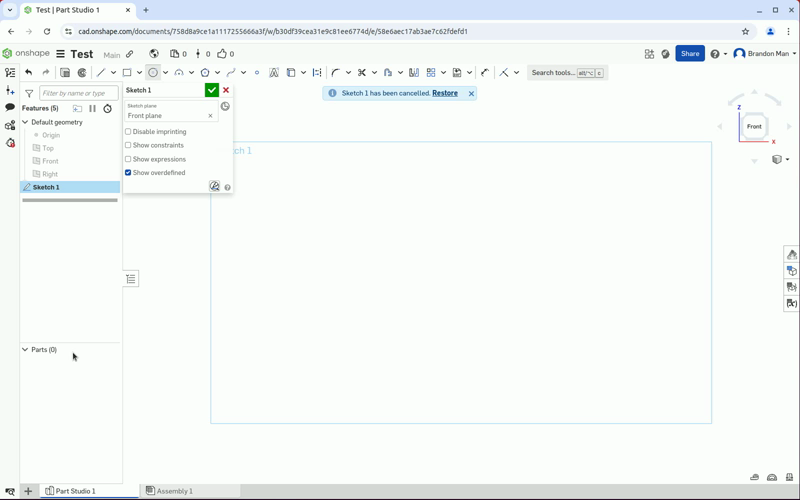
key_down(shift)
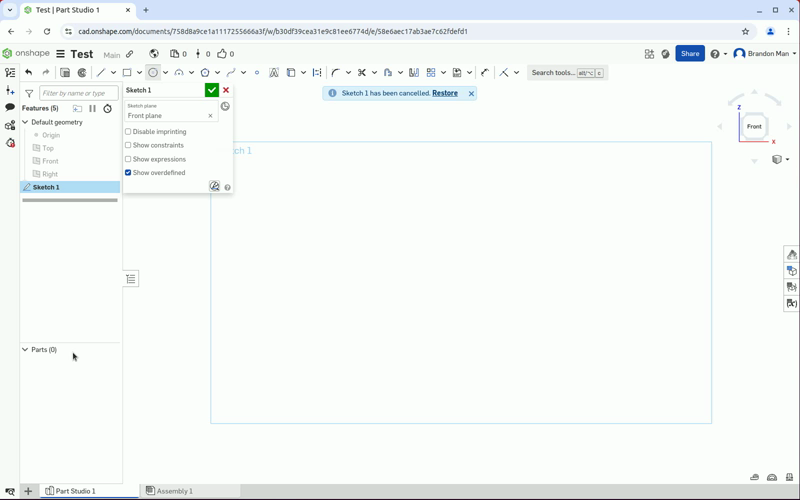
mouse_move(461, 282)
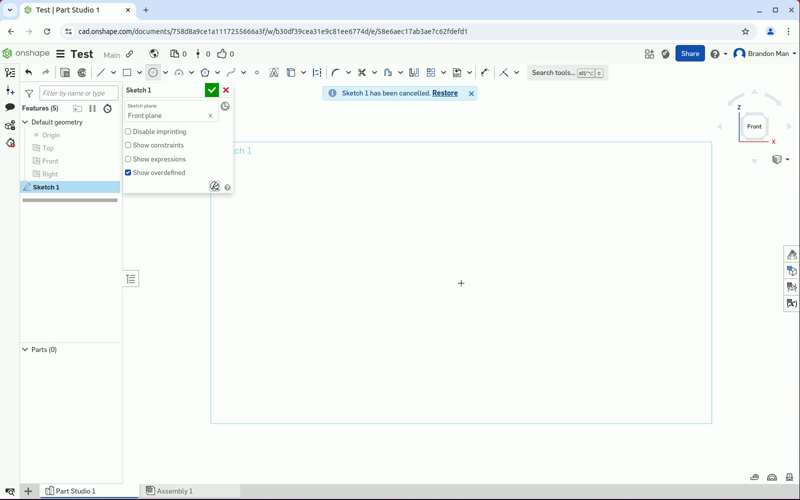
click(461, 282)
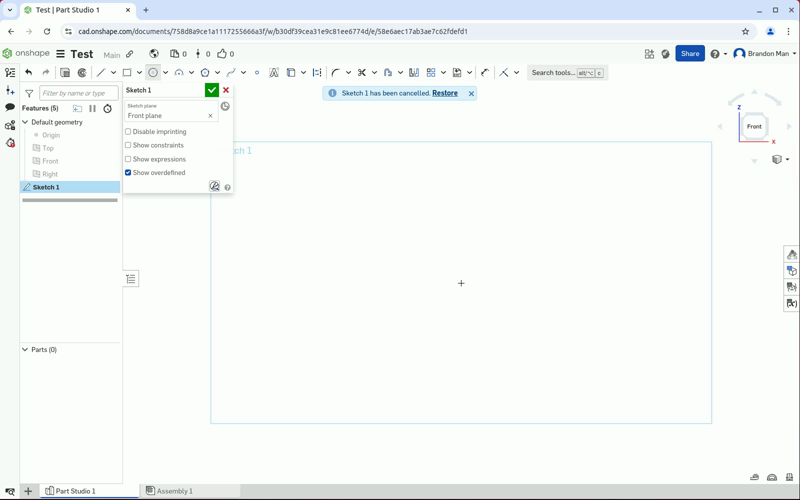
key_up(shift)
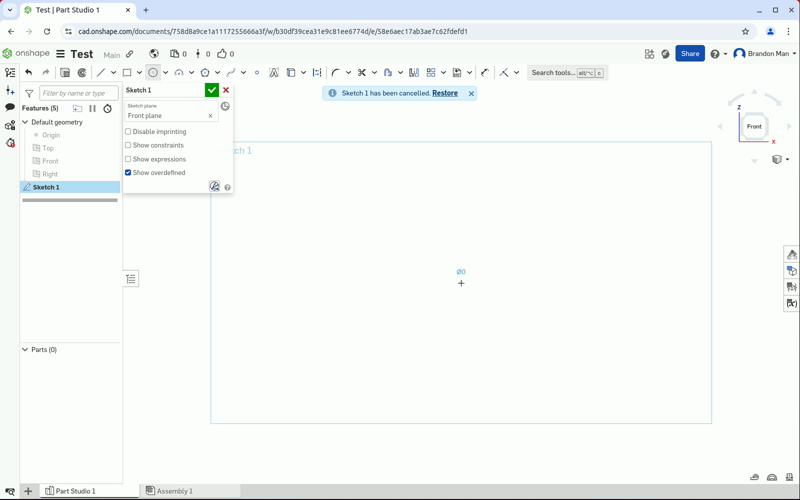
mouse_move(497, 282)
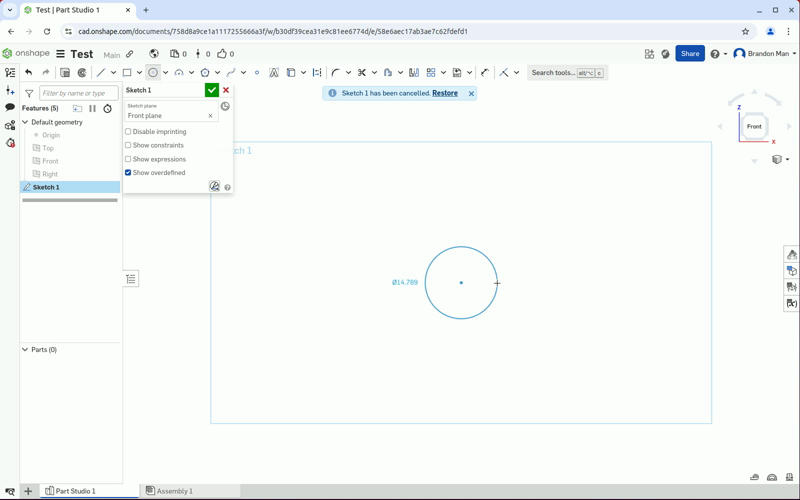
click(497, 282)
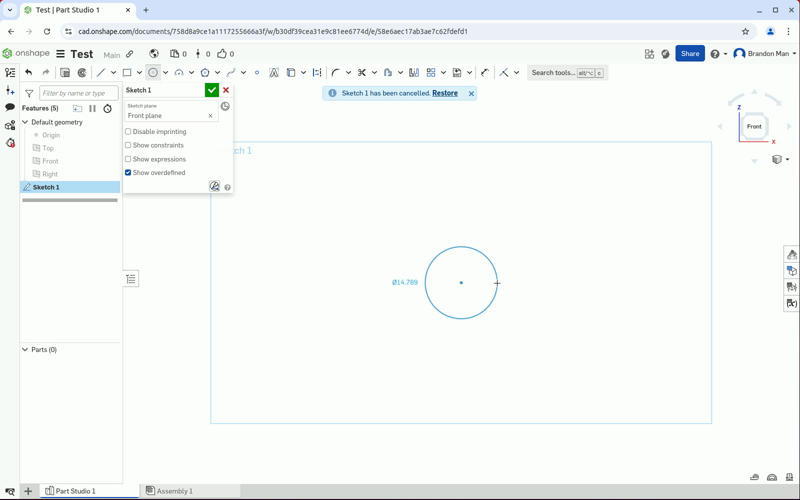
key(esc)
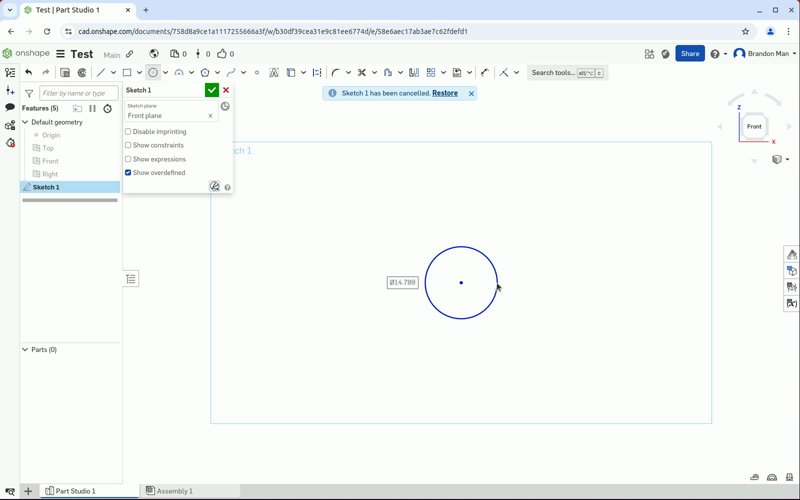
key(c)
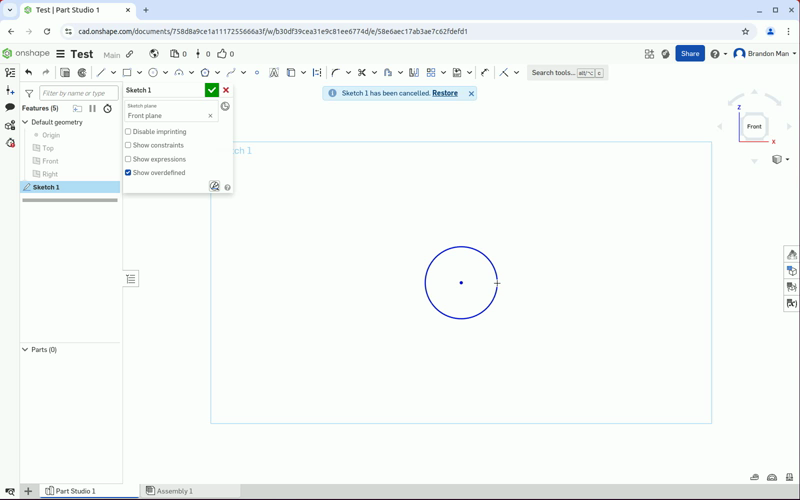
key_down(shift)
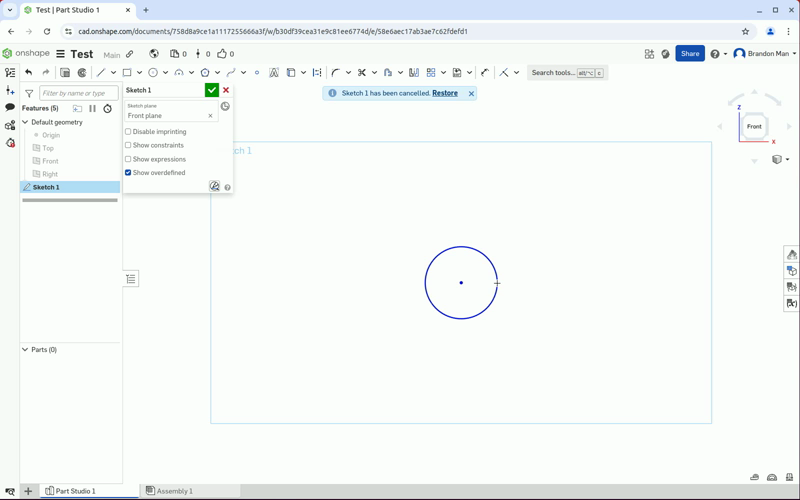
mouse_move(461, 282)
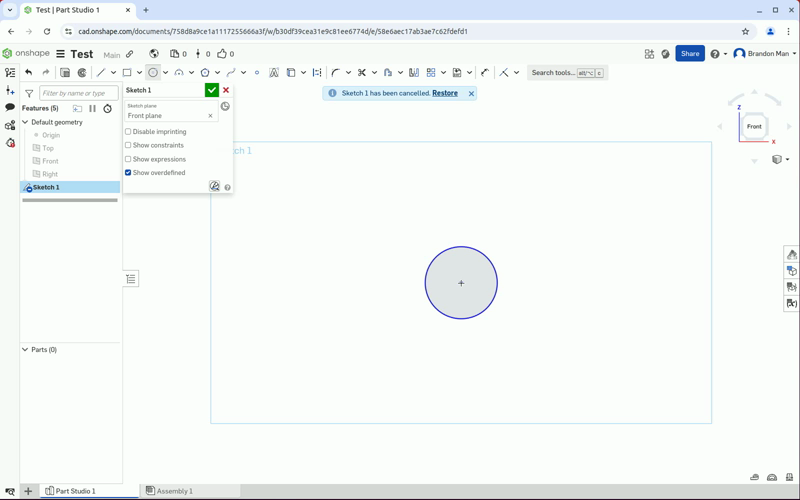
click(461, 282)
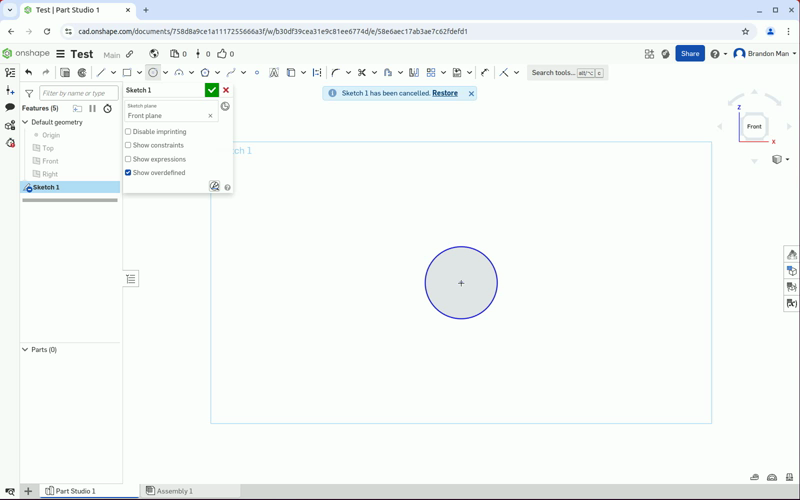
key_up(shift)
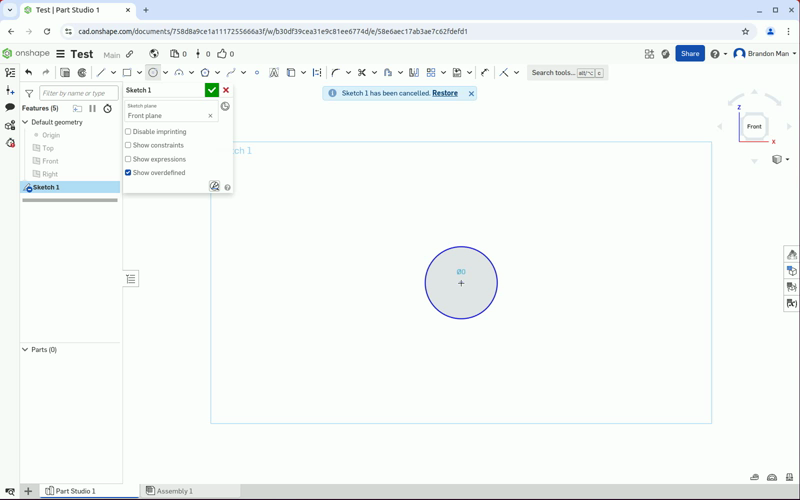
mouse_move(479, 282)
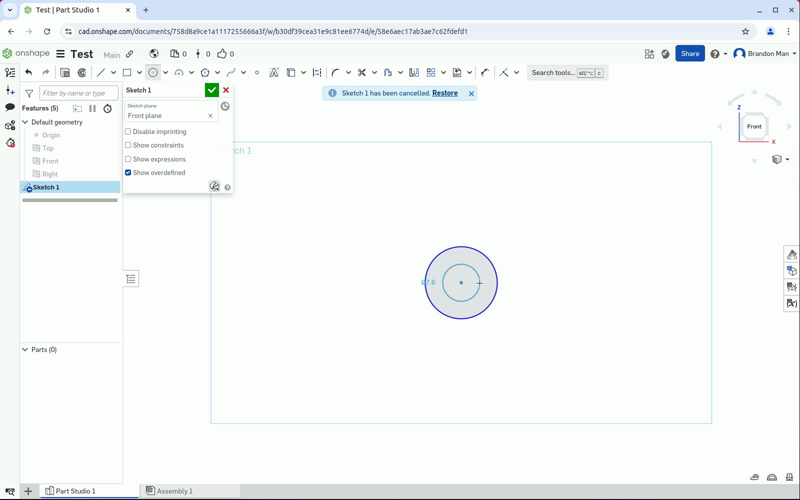
click(479, 282)
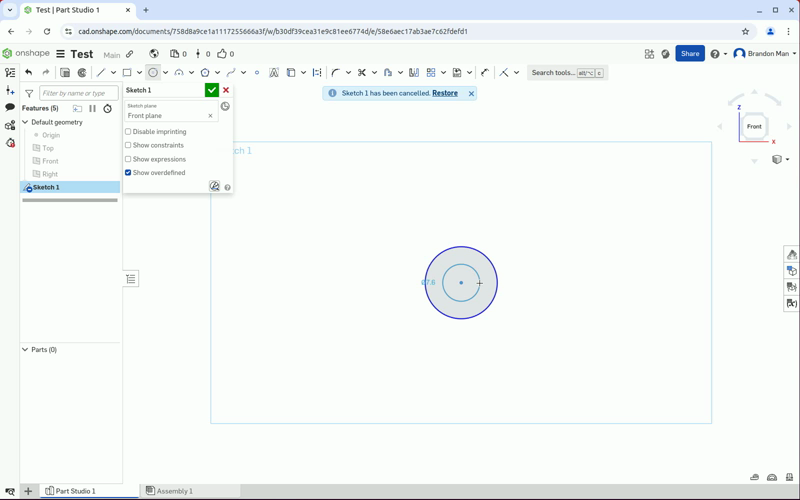
key(esc)
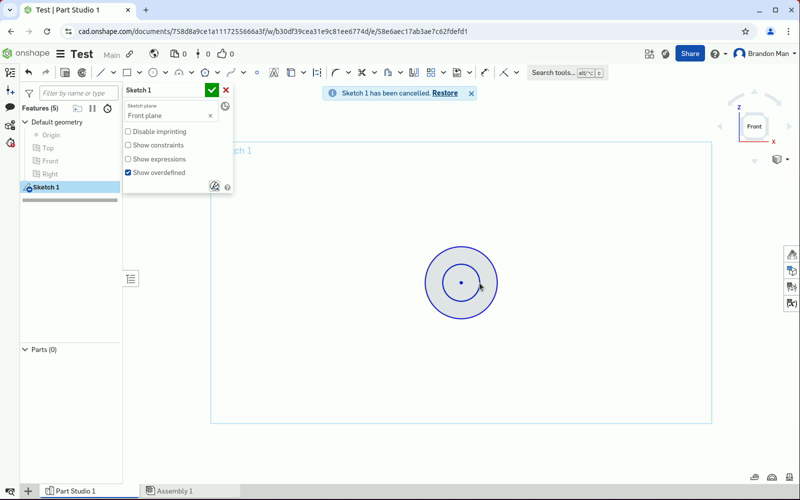
mouse_move(443, 296)
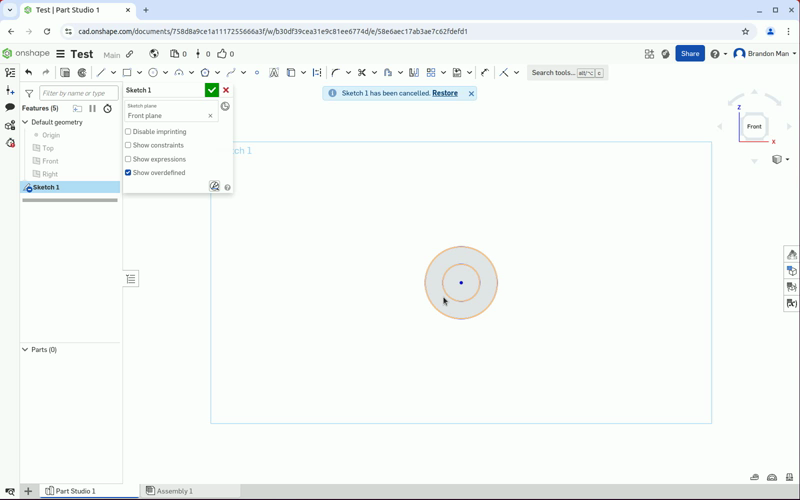
click(443, 296)
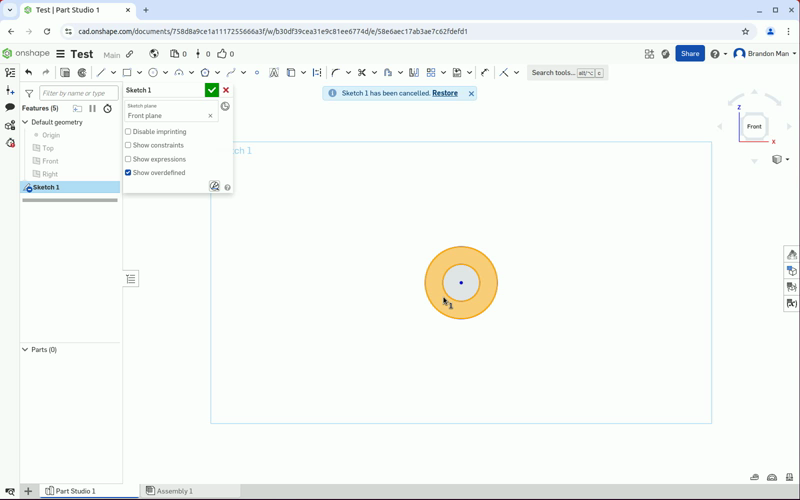
mouse_move(73, 352)
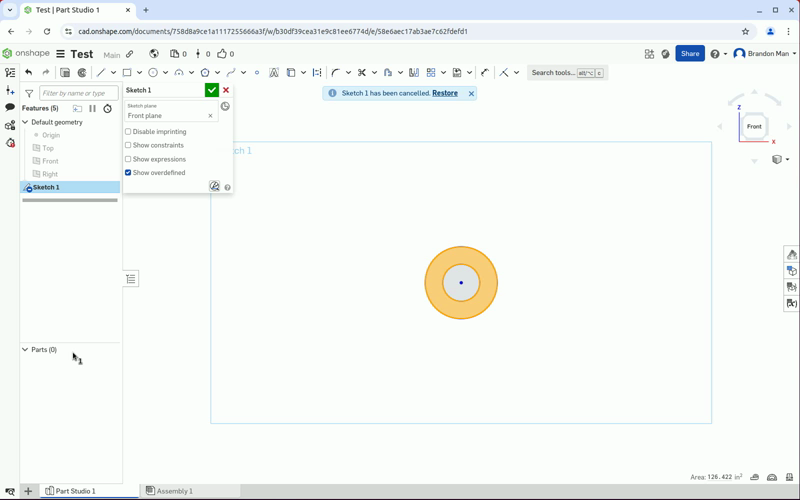
key(shift+y)
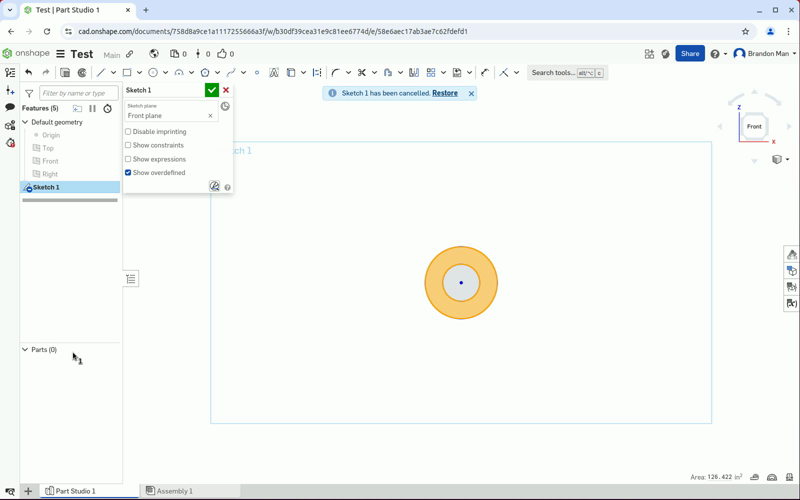
key(shift+e)
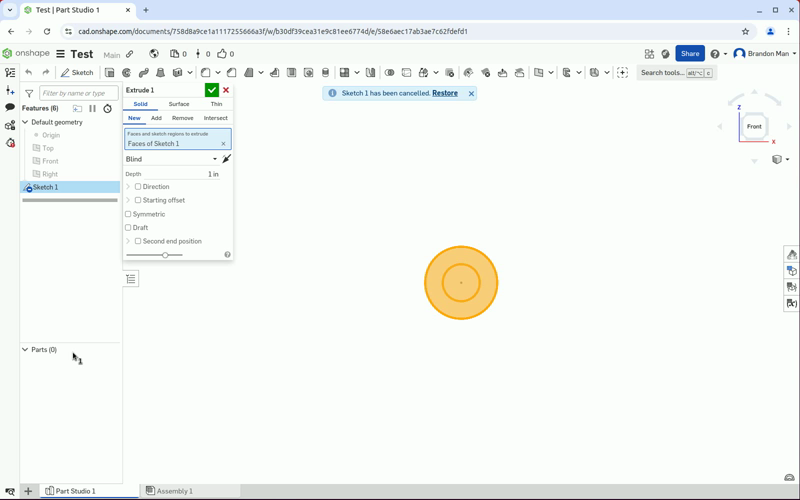
mouse_move(143, 106)
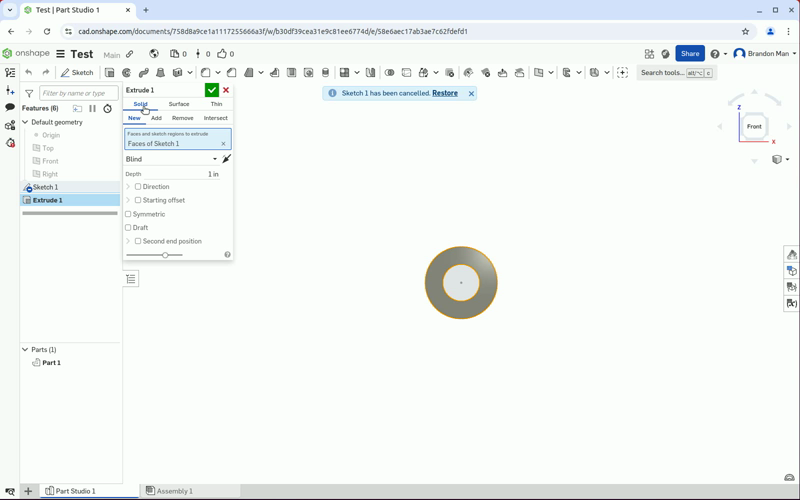
click(143, 106)
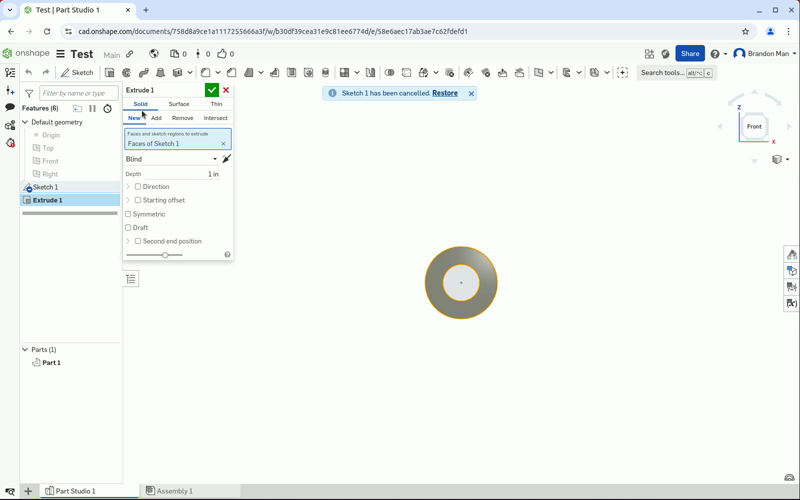
mouse_move(137, 120)
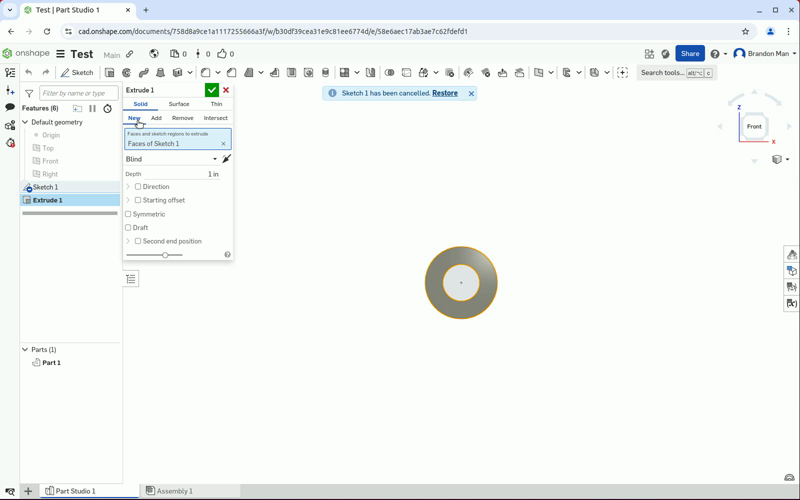
click(137, 120)
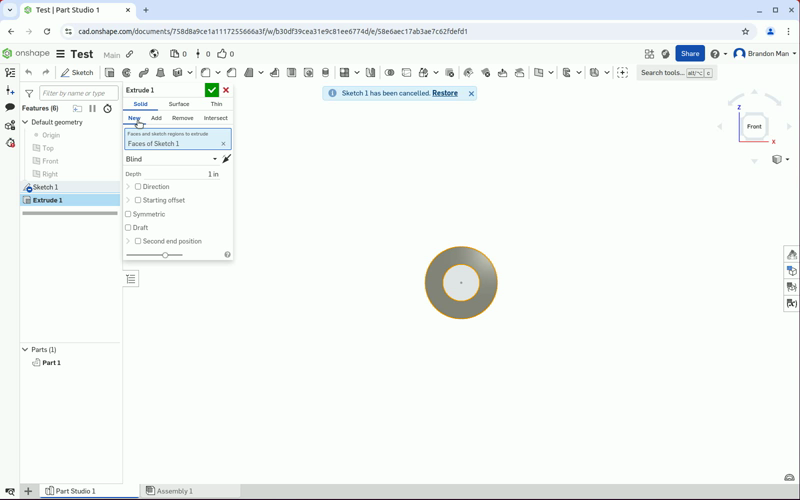
key(tab, 4)
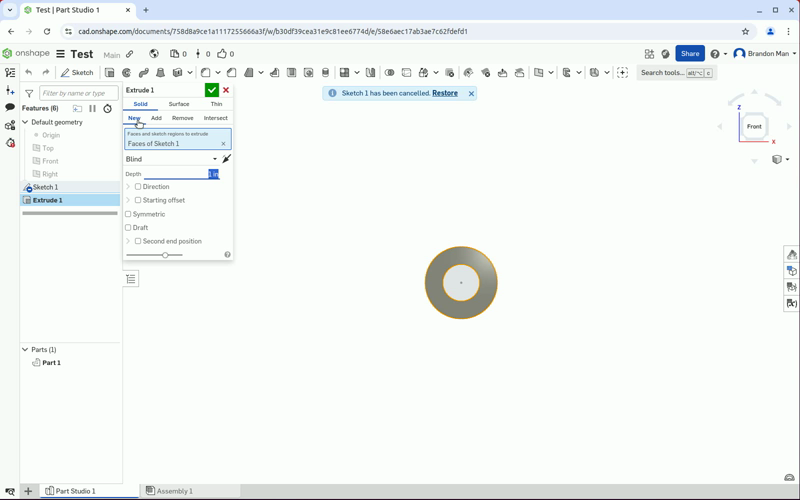
text(3.129)
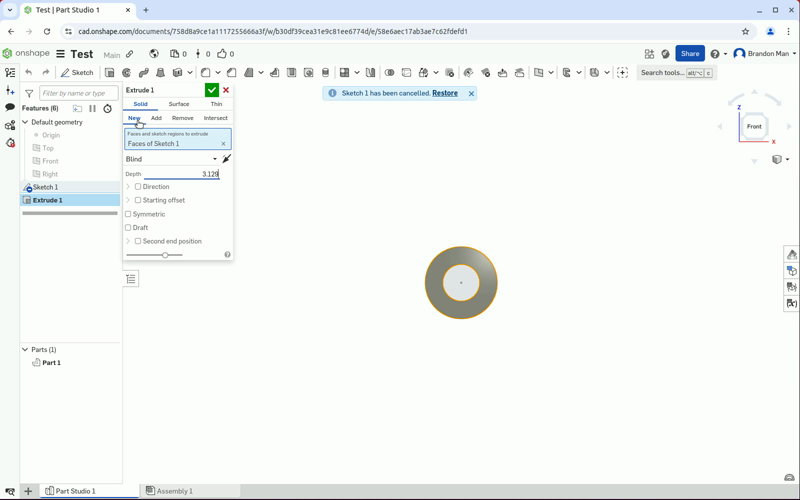
key(enter)
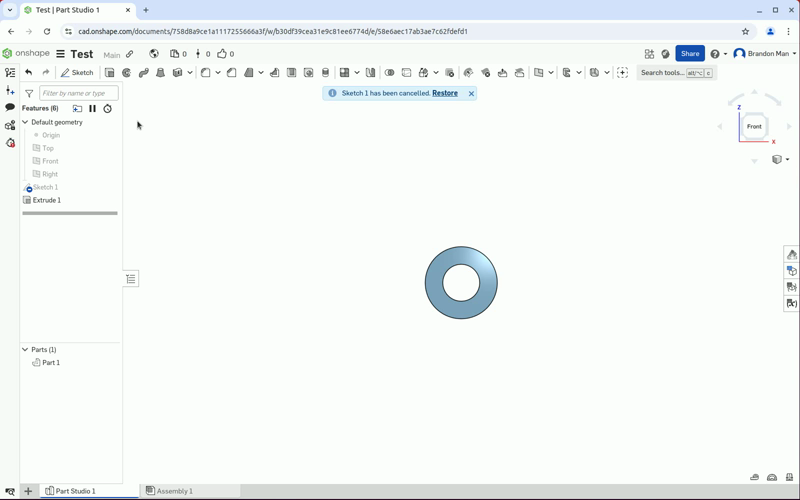
key(shift+h)
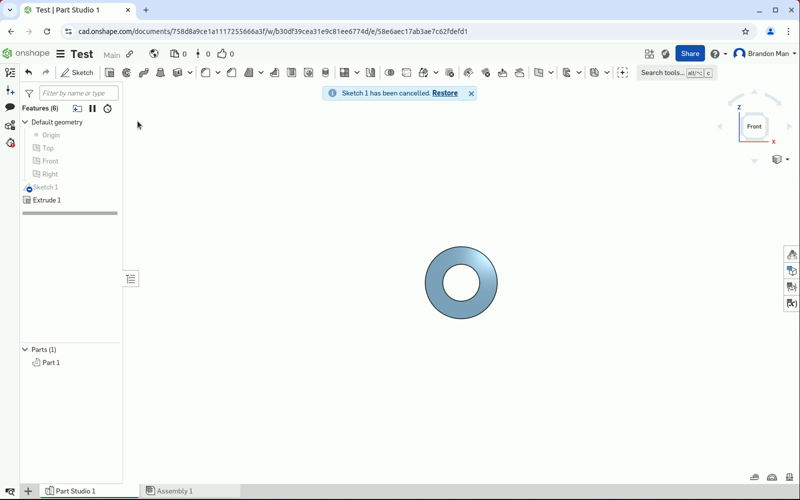
key(shift+h)
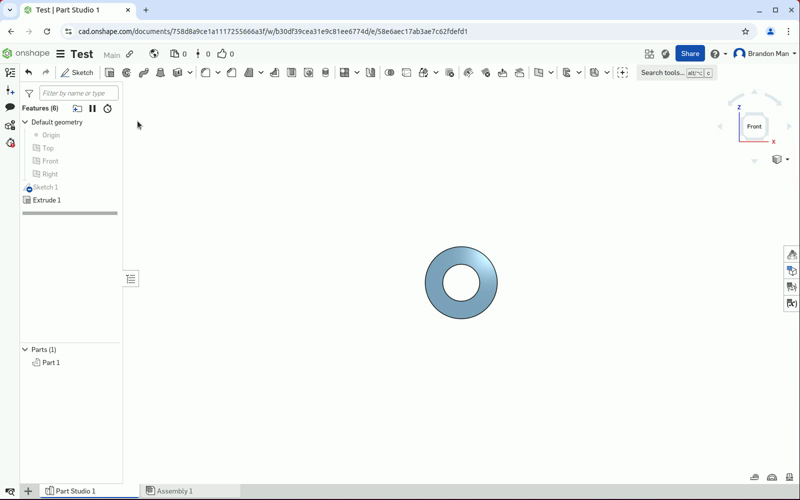
mouse_move(73, 189)
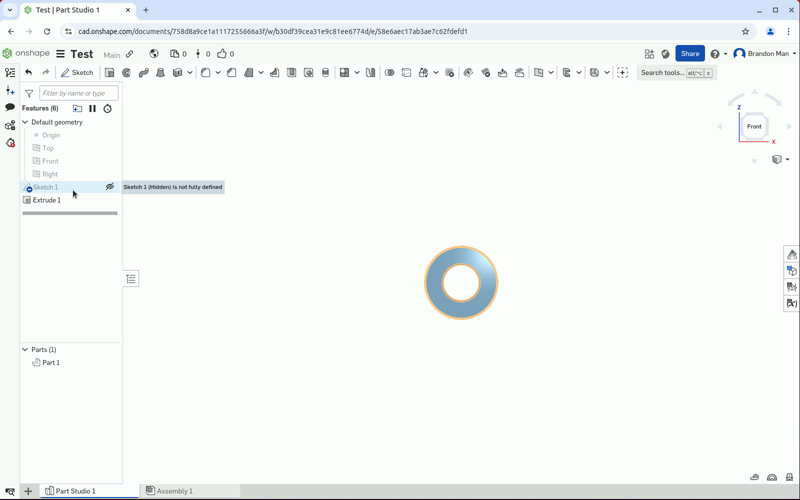
click(73, 189)
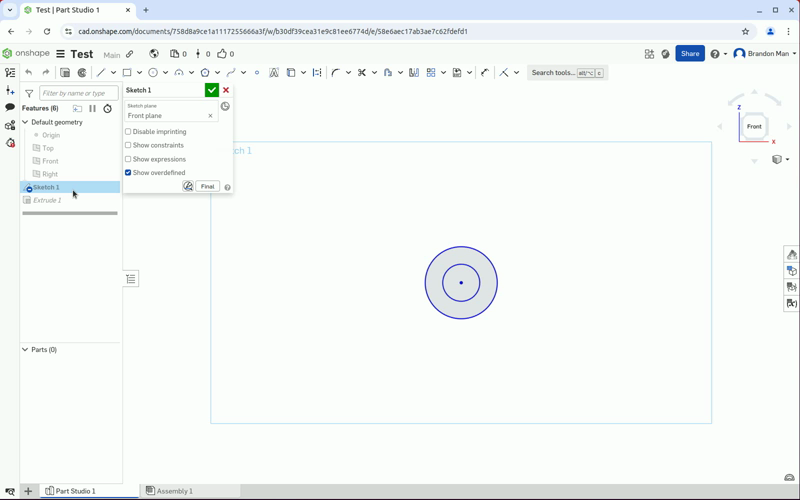
mouse_move(229, 92)
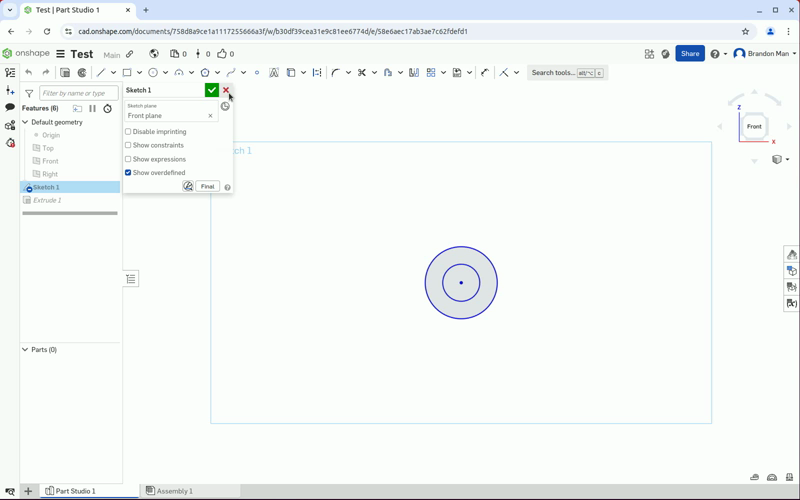
click(229, 92)
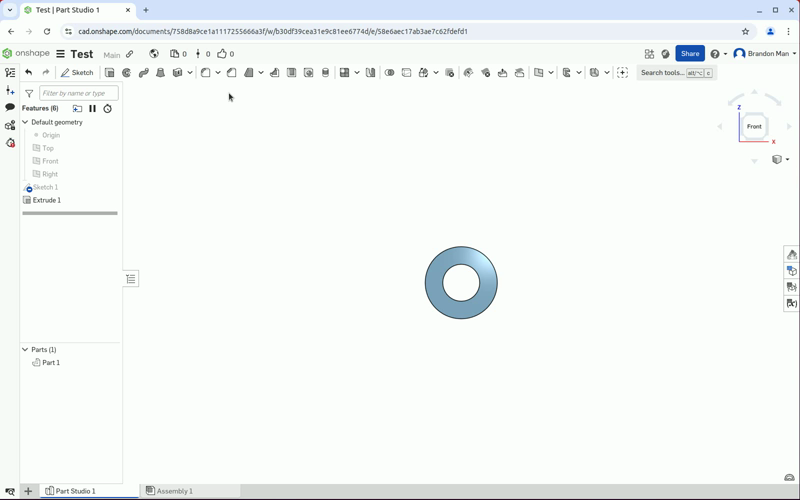
mouse_move(541, 75)
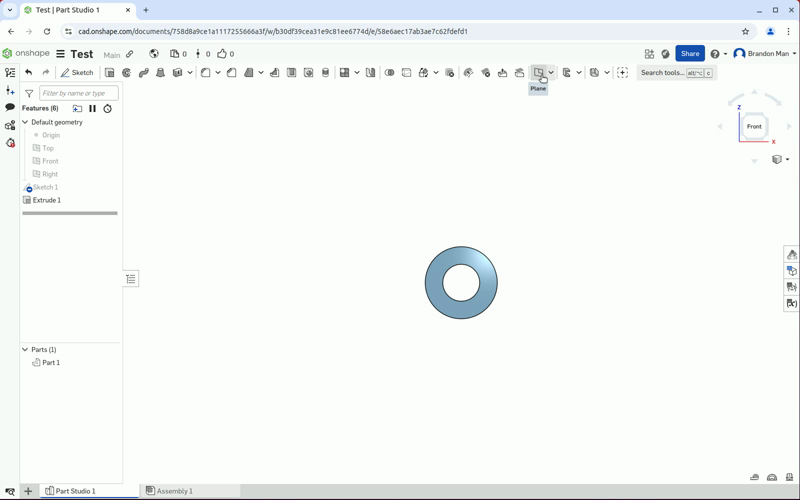
click(541, 75)
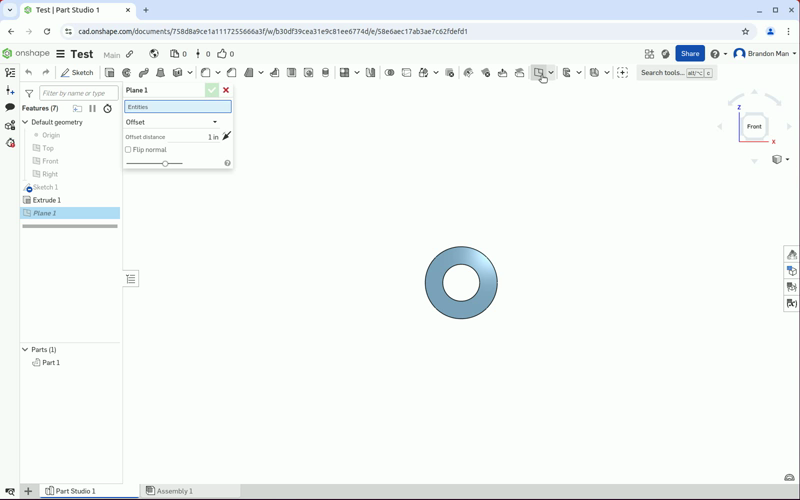
mouse_move(73, 163)
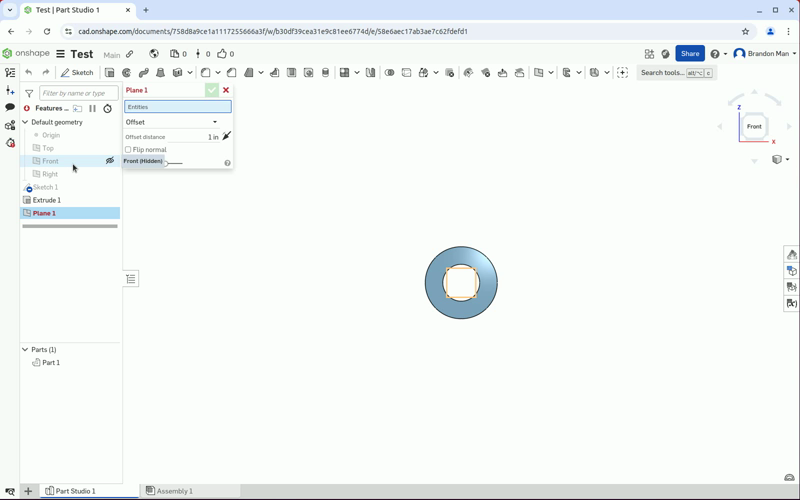
click(73, 163)
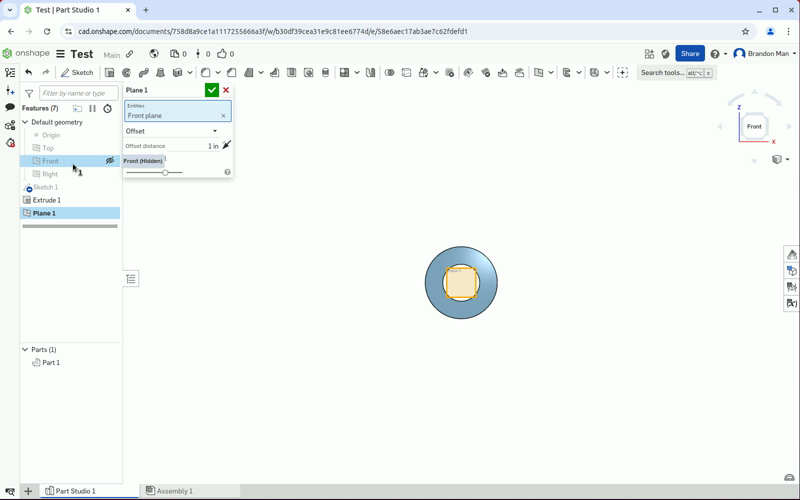
key(tab, 2)
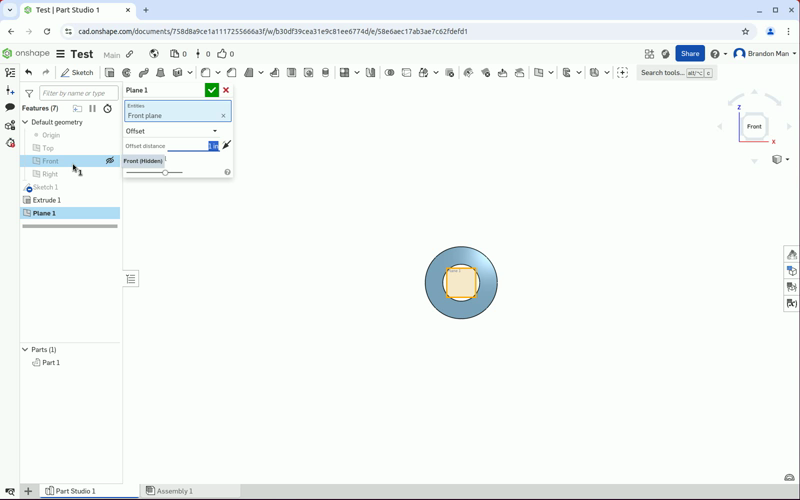
text(3.143)
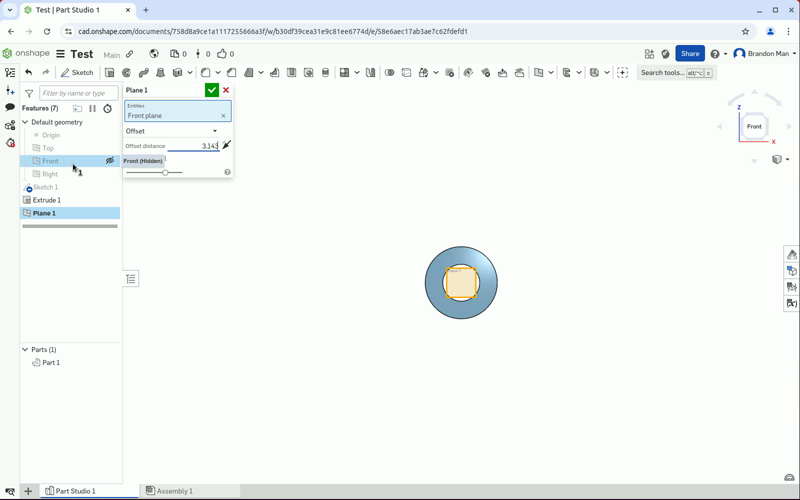
key(enter, 2)
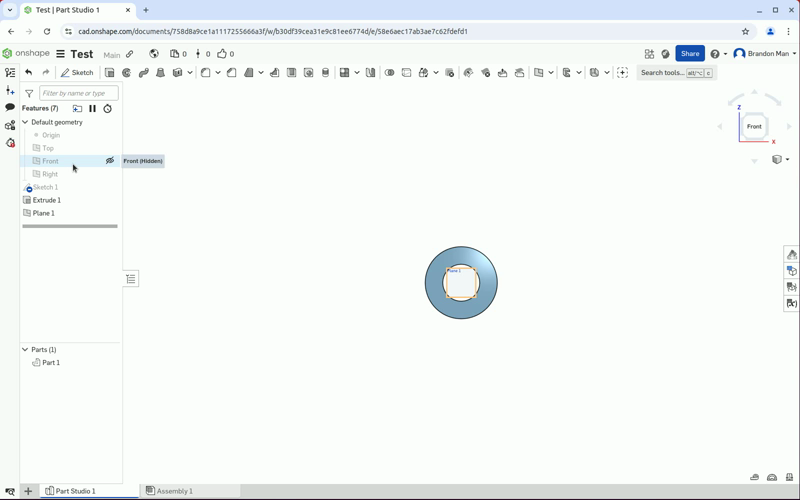
key(shift+s)
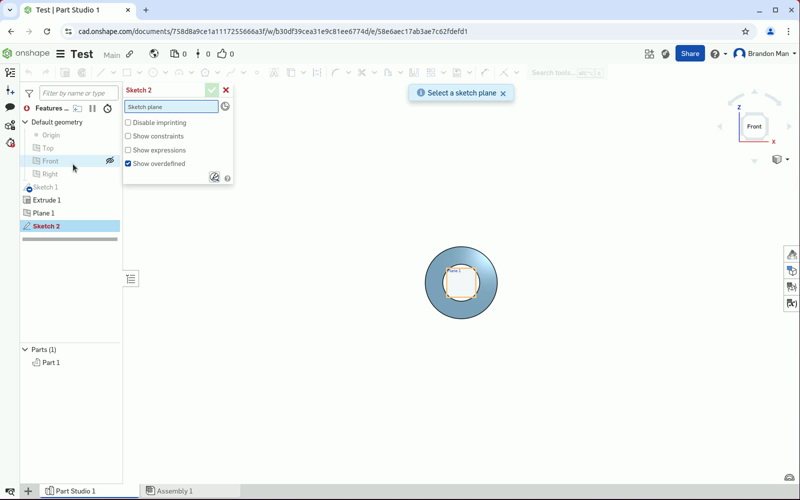
mouse_move(73, 215)
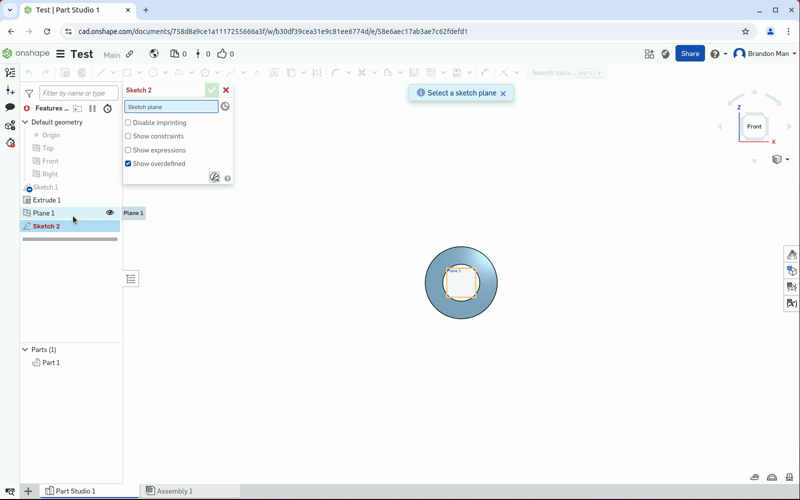
click(73, 215)
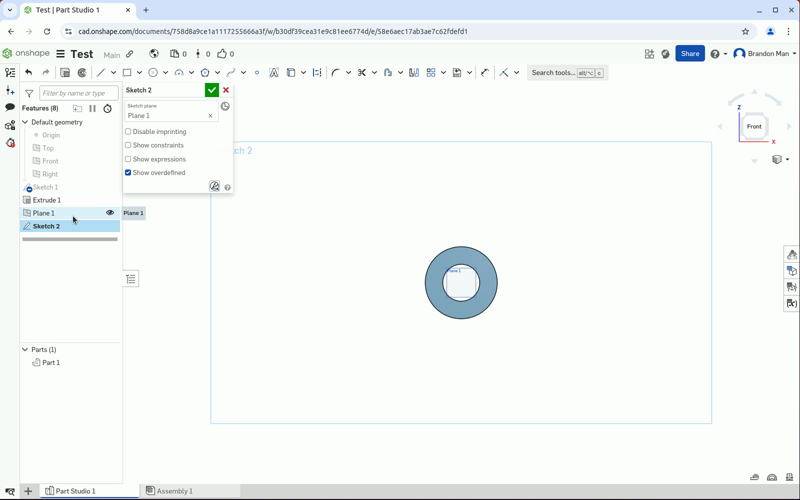
mouse_move(73, 352)
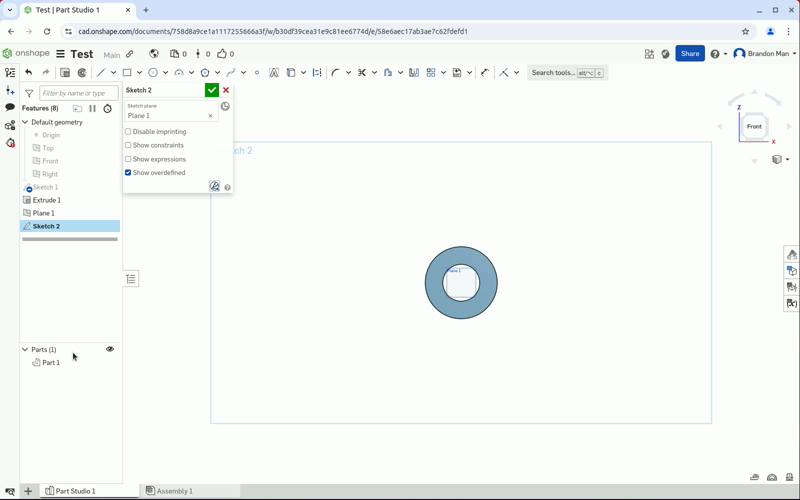
key(y)
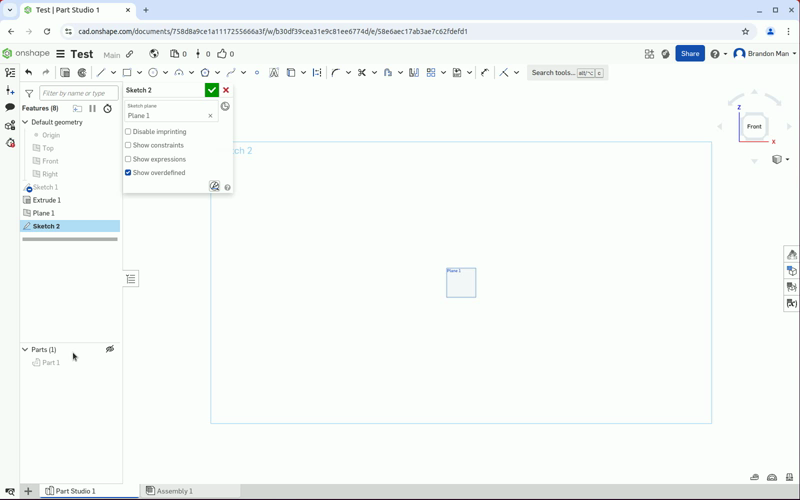
key(c)
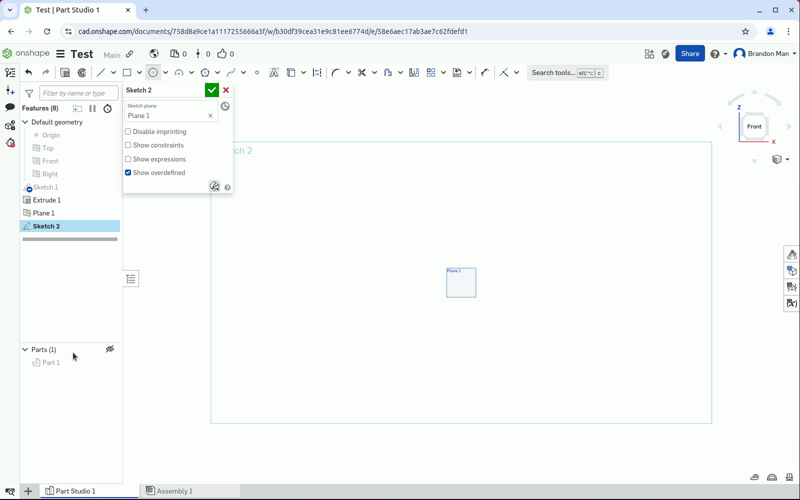
key_down(shift)
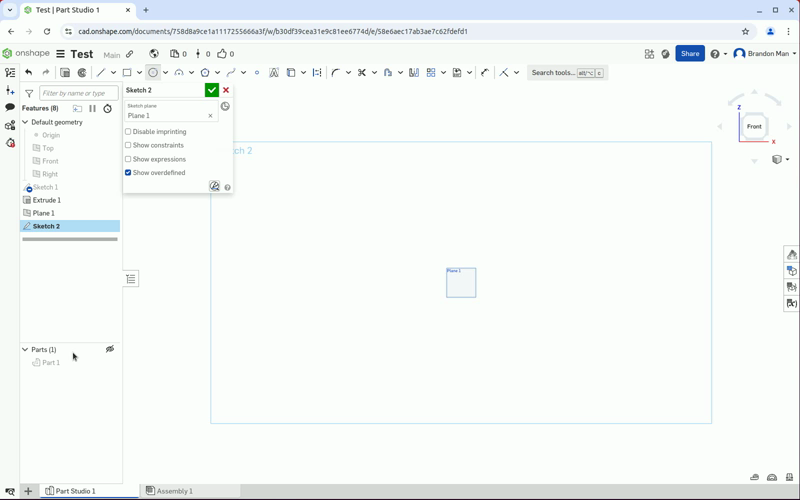
mouse_move(461, 282)
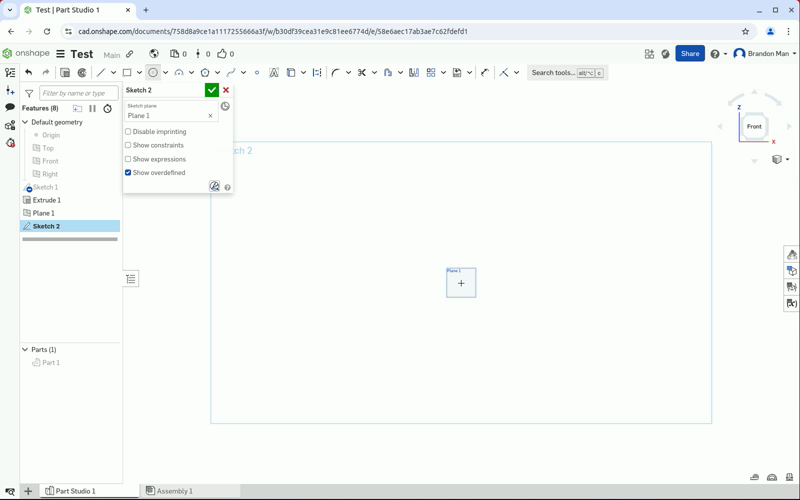
click(461, 282)
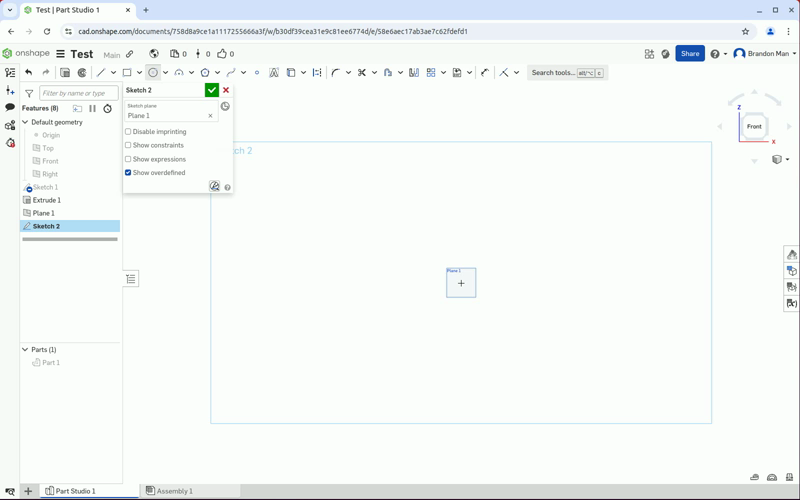
key_up(shift)
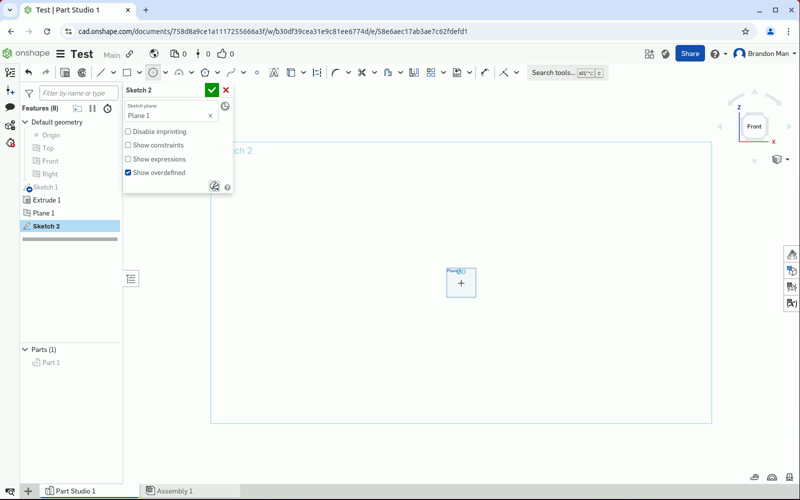
mouse_move(494, 282)
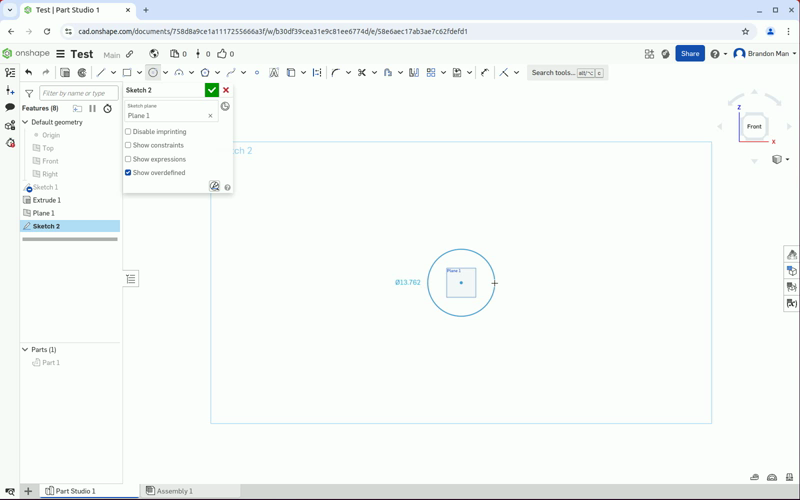
click(494, 282)
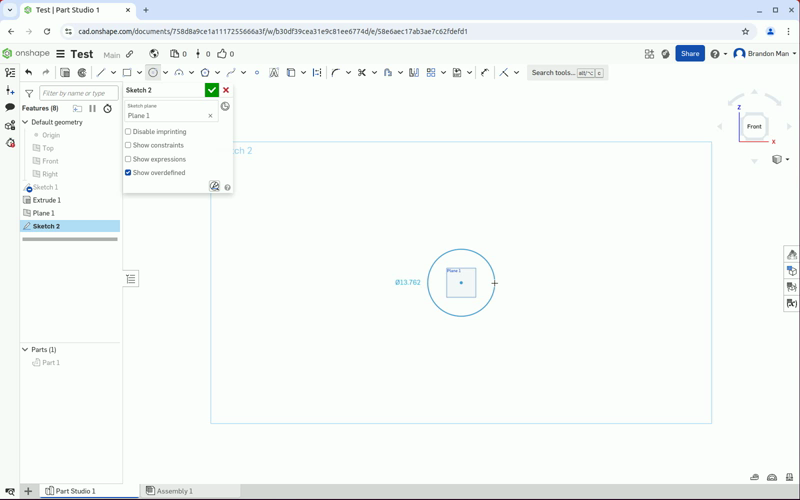
key(esc)
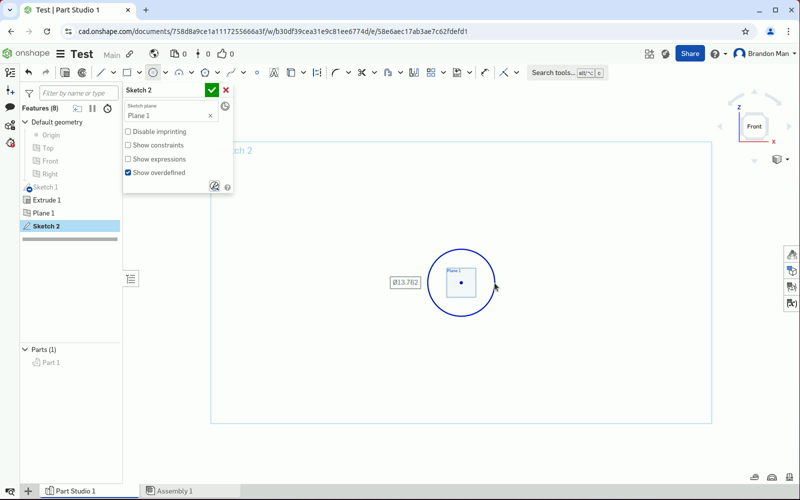
key(c)
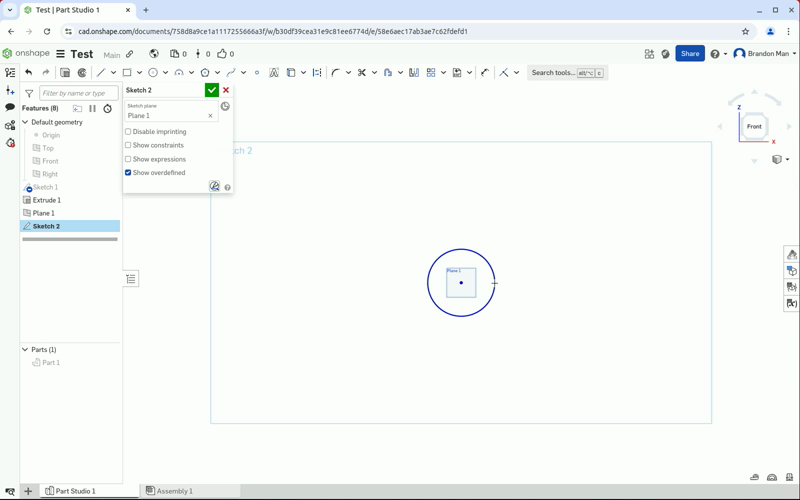
key_down(shift)
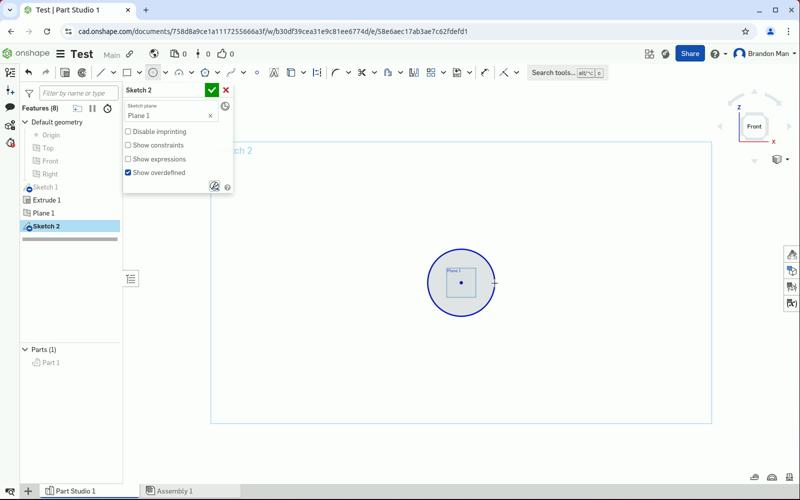
mouse_move(461, 282)
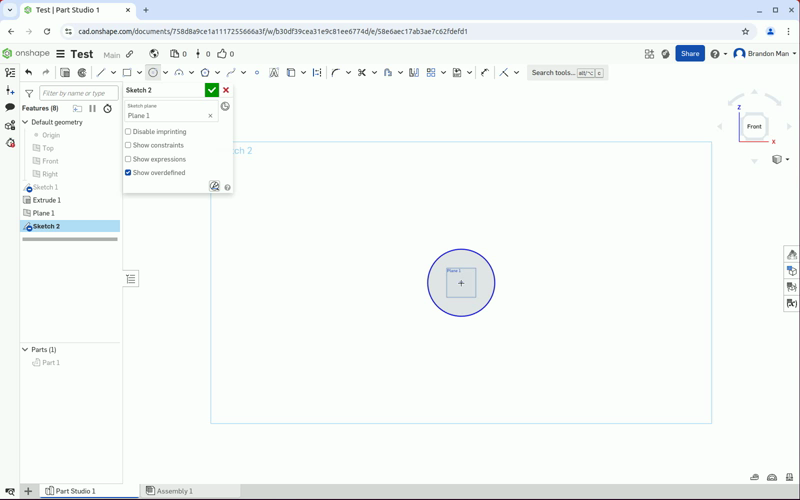
click(461, 282)
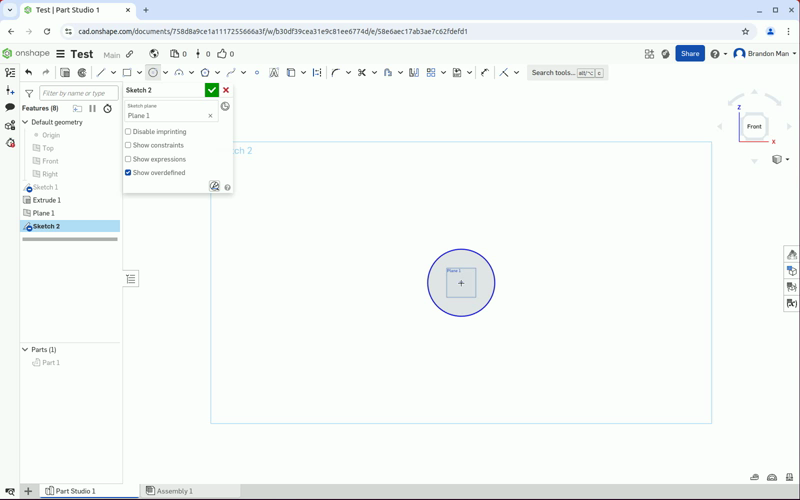
key_up(shift)
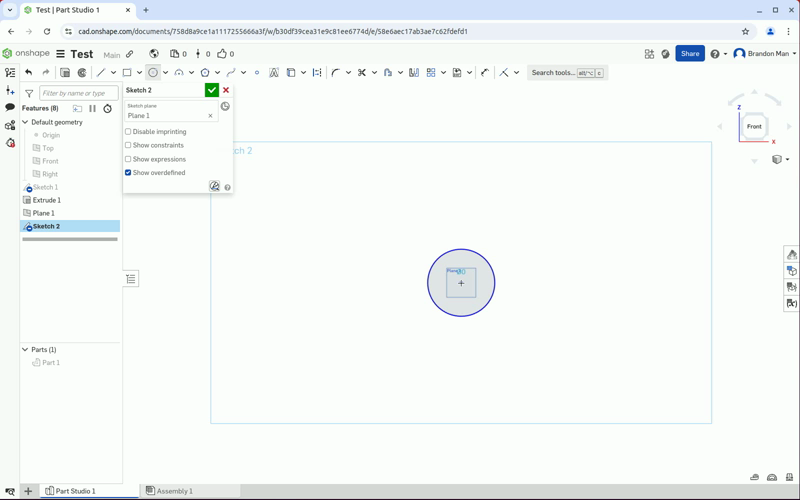
mouse_move(480, 282)
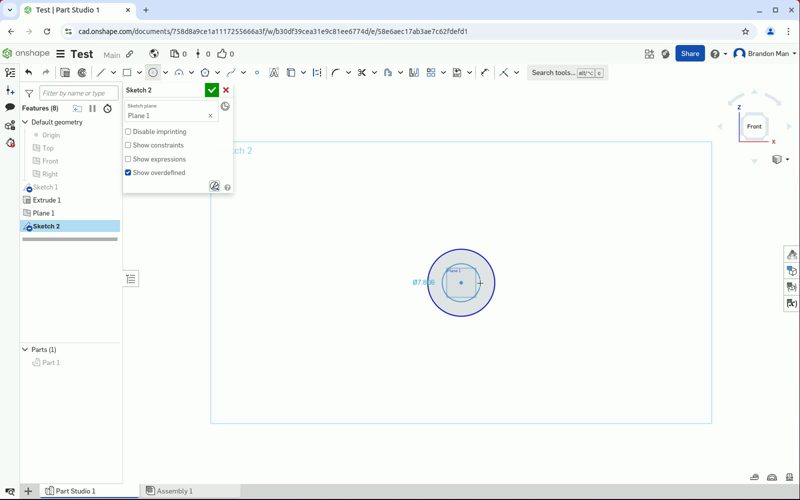
click(480, 282)
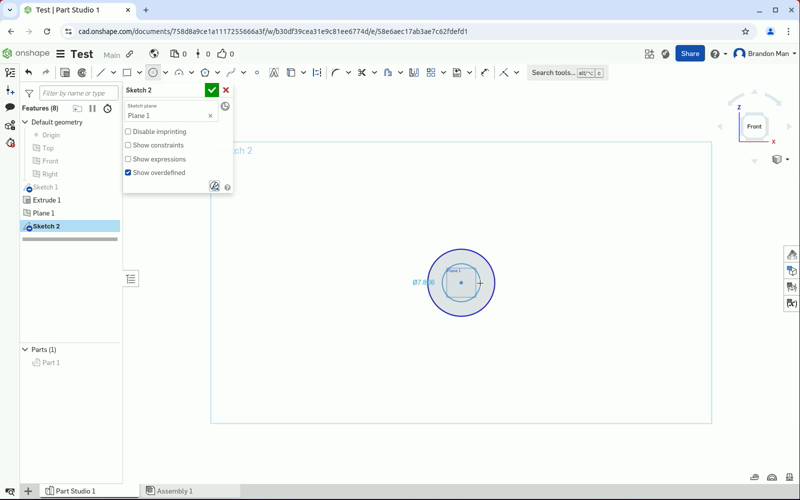
key(esc)
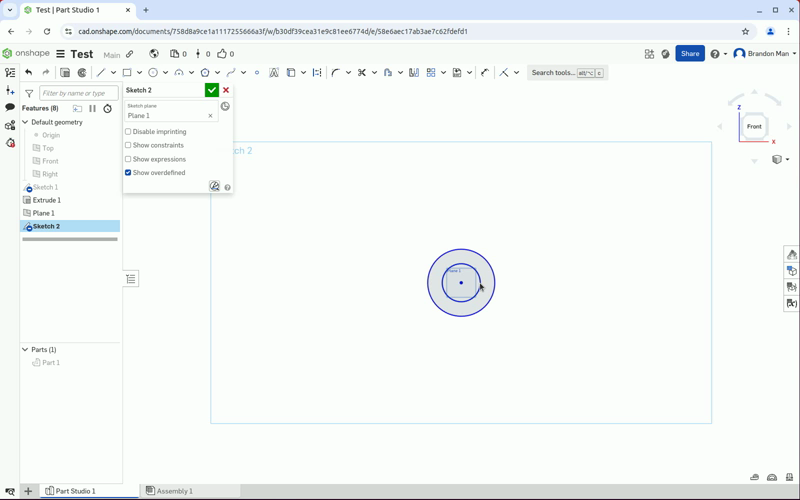
mouse_move(478, 298)
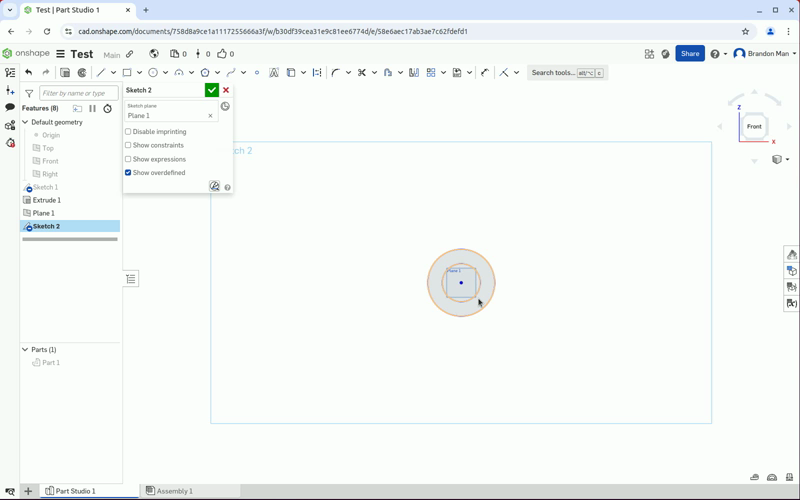
click(478, 298)
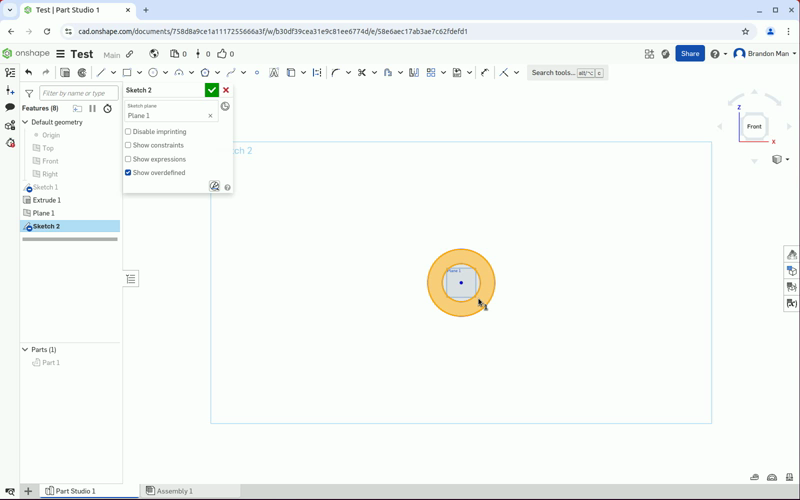
mouse_move(73, 352)
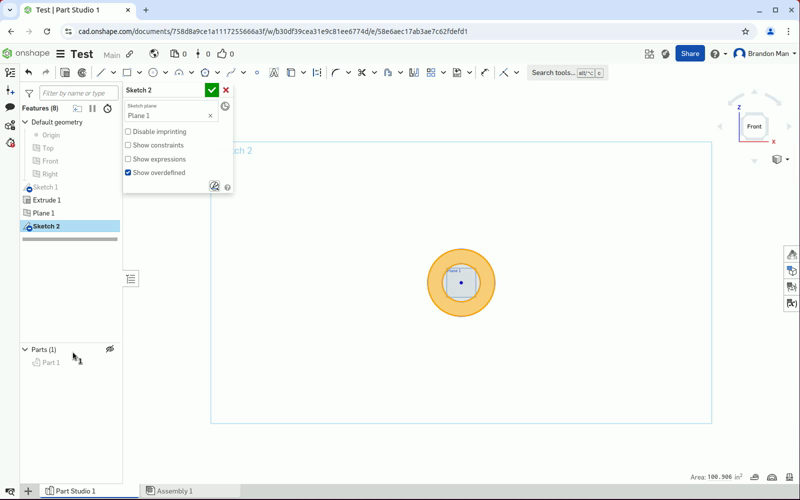
key(shift+y)
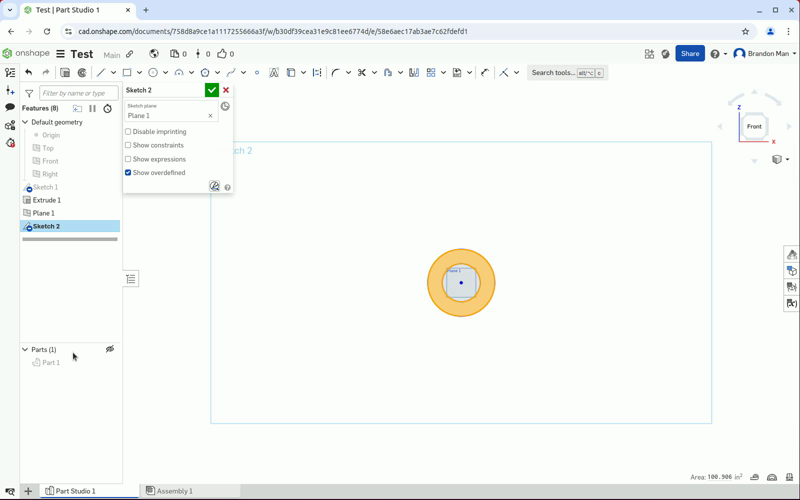
key(shift+e)
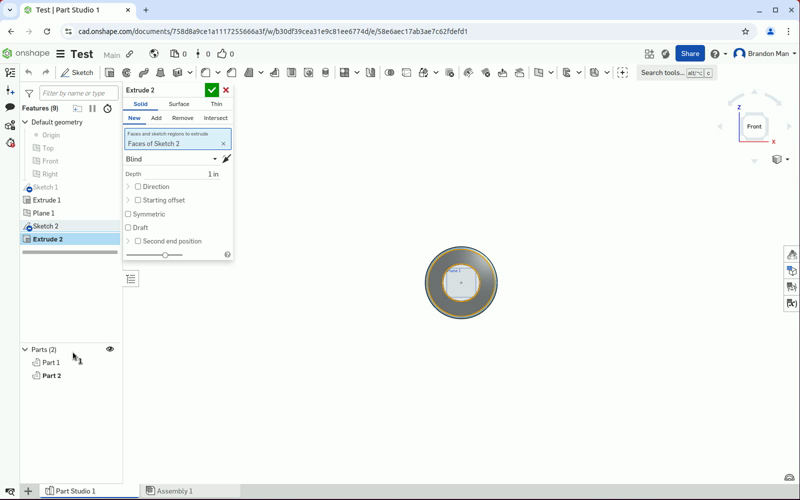
mouse_move(143, 106)
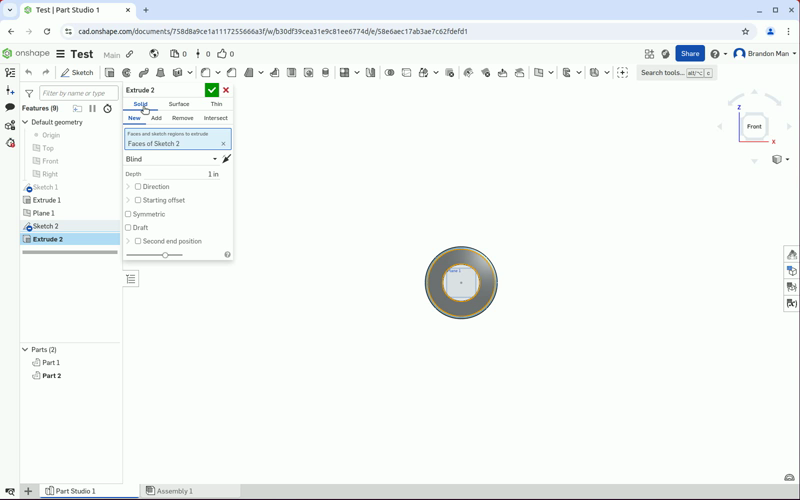
click(143, 106)
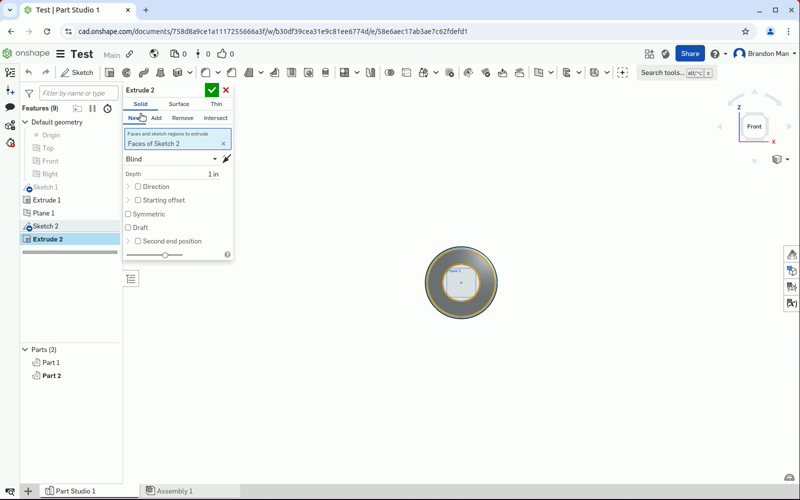
mouse_move(137, 120)
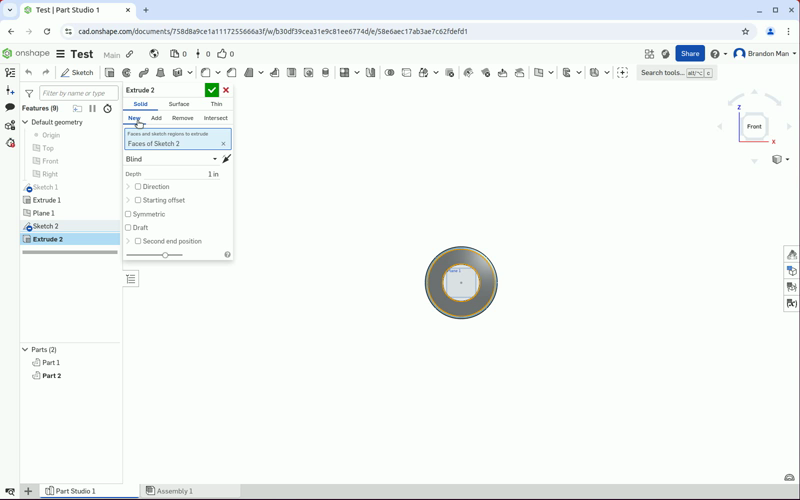
click(137, 120)
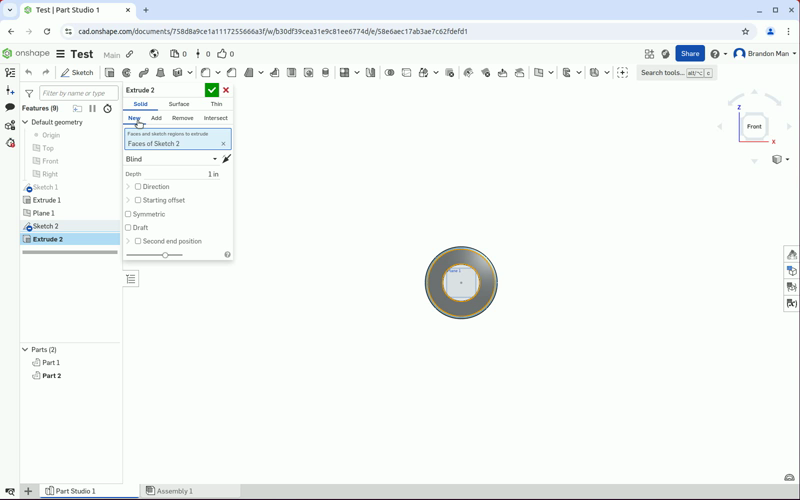
key(tab, 4)
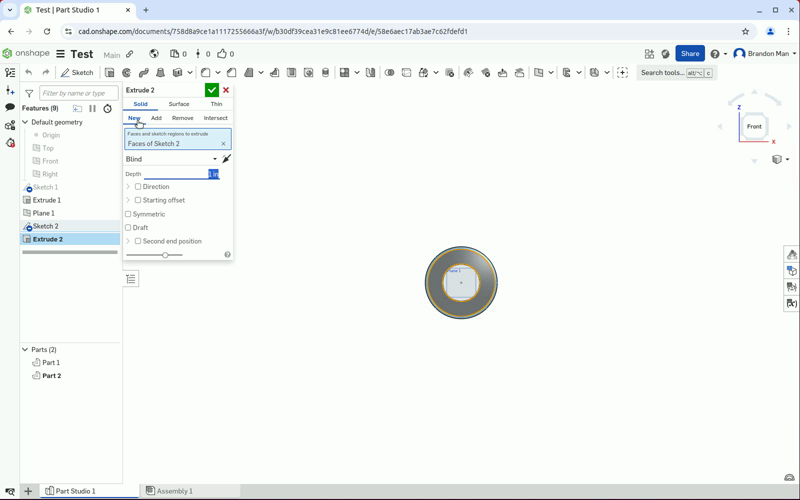
text(0.963)
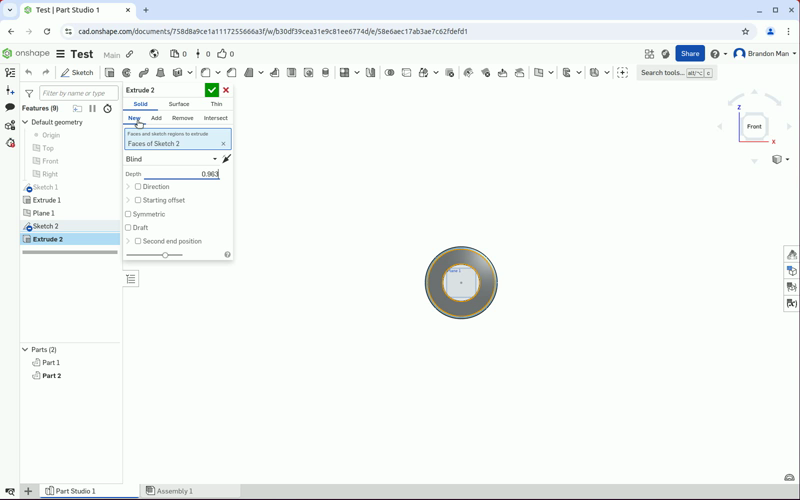
key(enter)
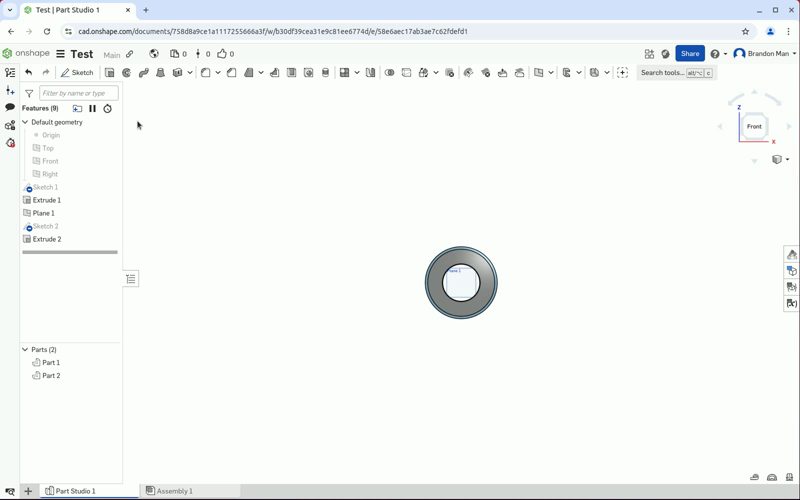
key(shift+h)
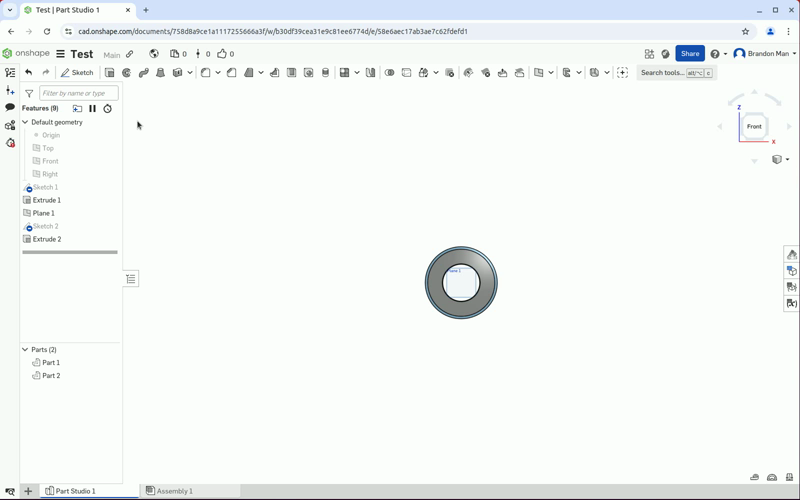
key(shift+h)
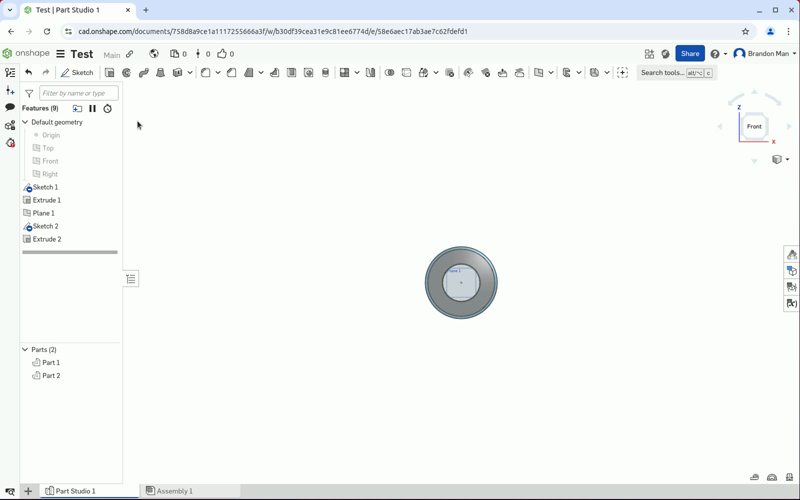
key(shift+7)
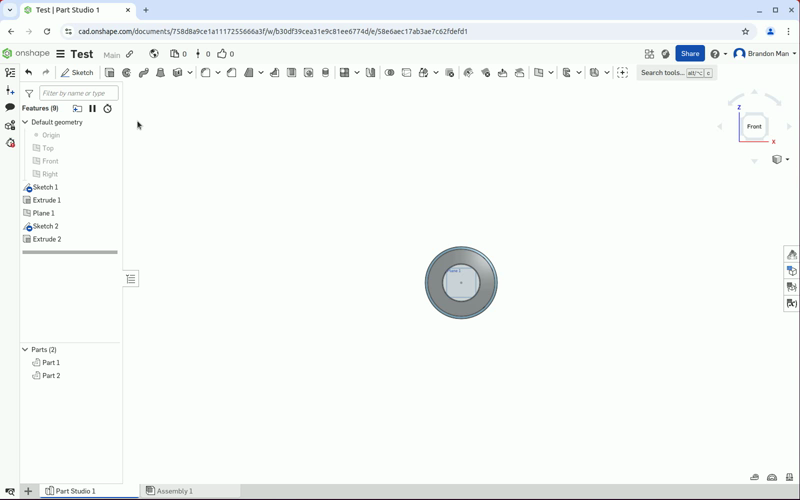
key(left, 2)
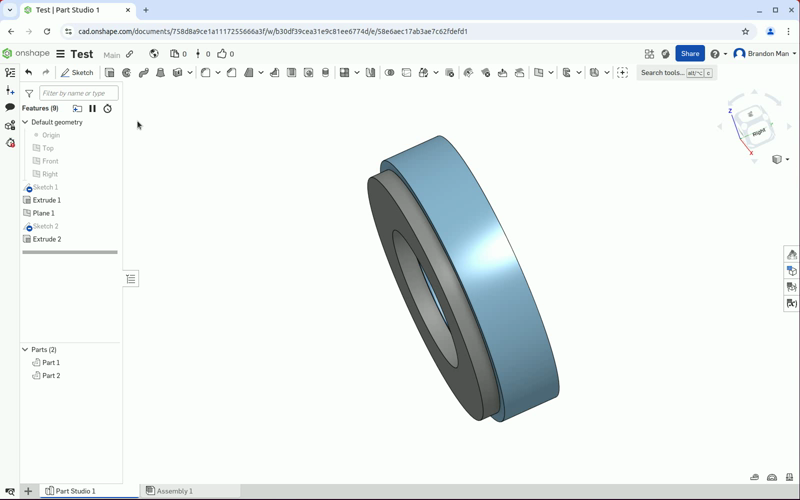
key(down, 2)
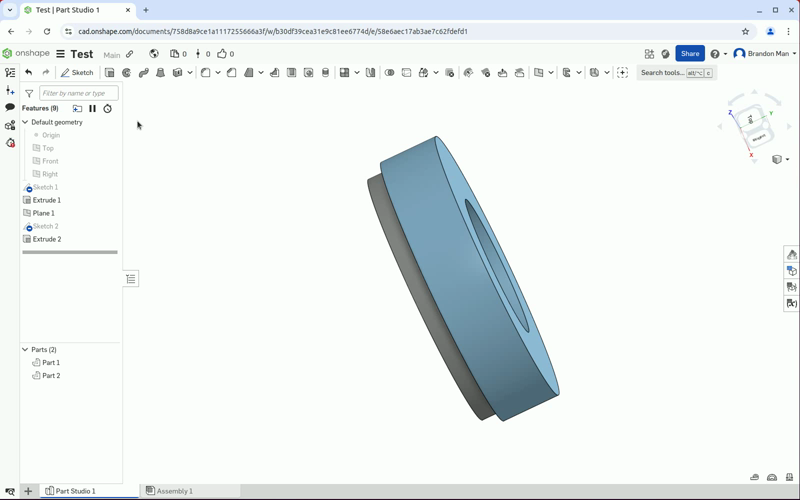
key(up, 2)
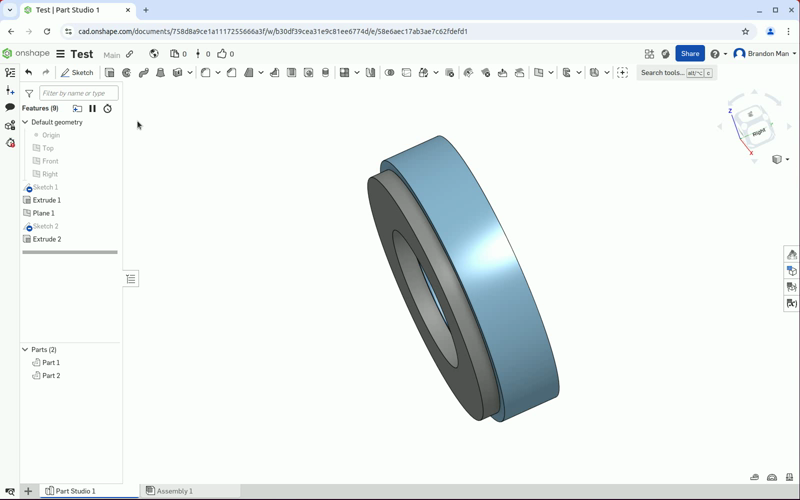
key(right, 2)
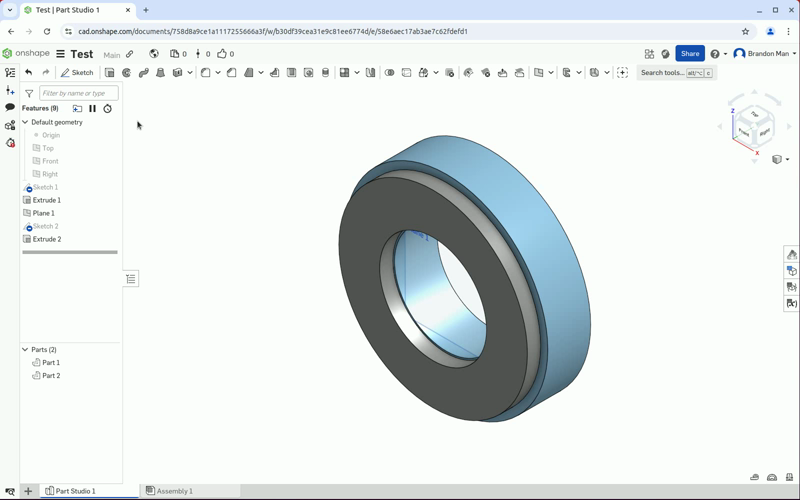
mouse_move(73, 189)
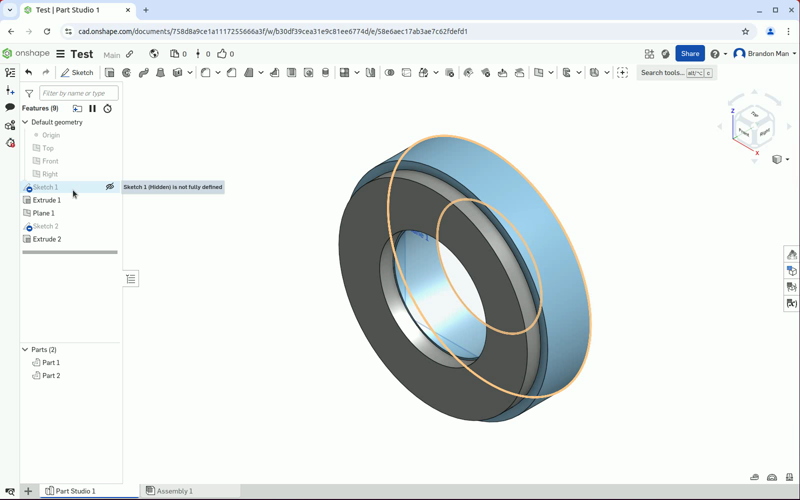
click(73, 189)